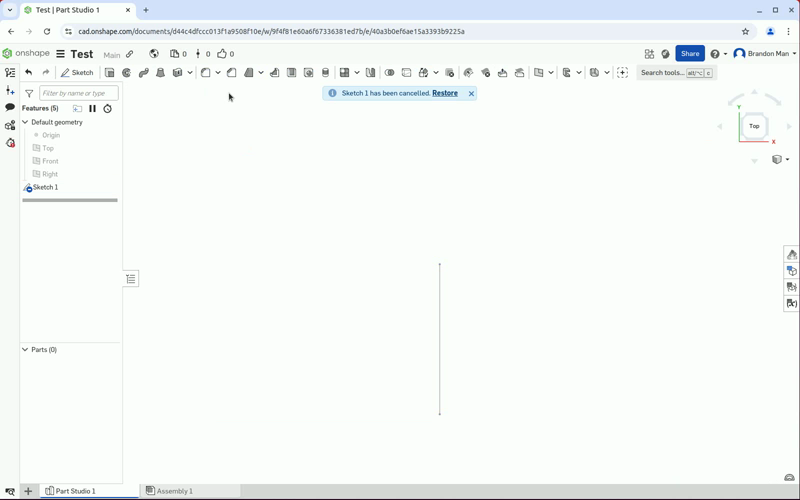
key(shift+h)
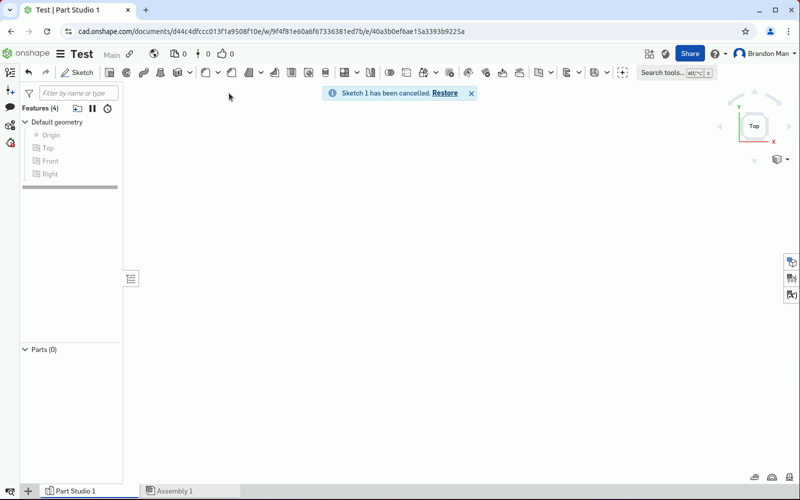
mouse_move(73, 352)
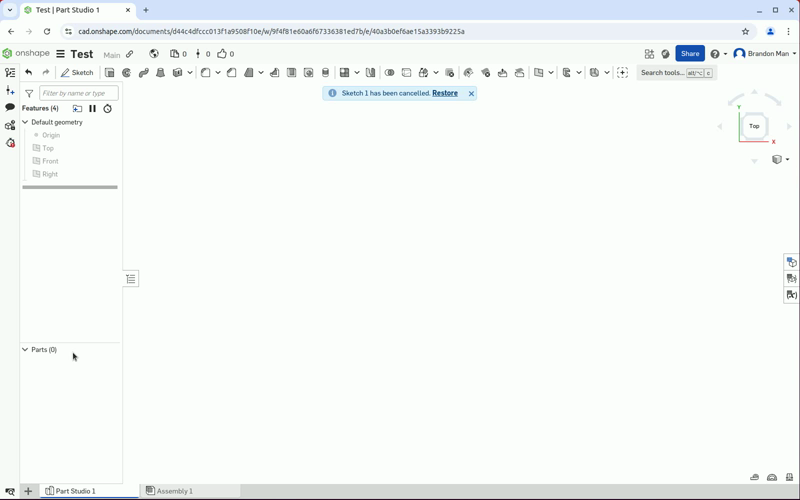
key(y)
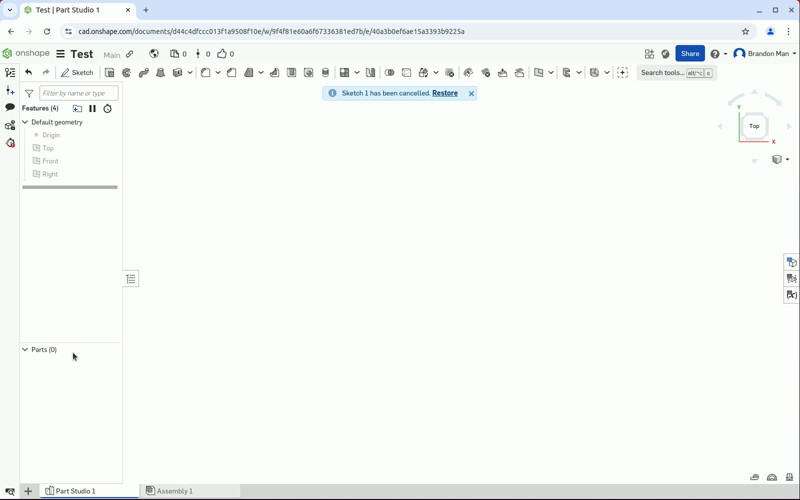
key(shift+p)
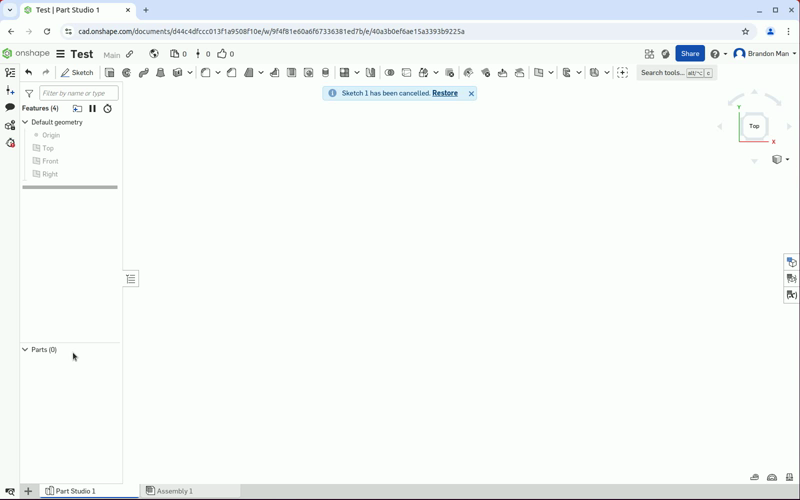
key(space)
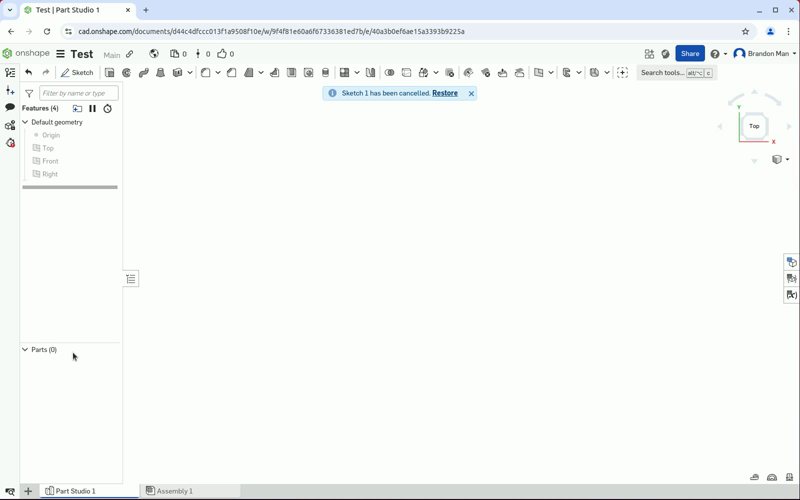
key_down(shift)
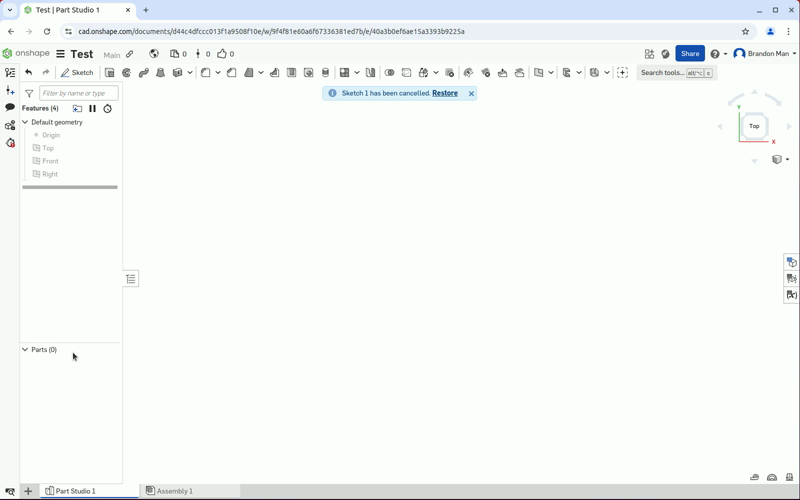
key(up)
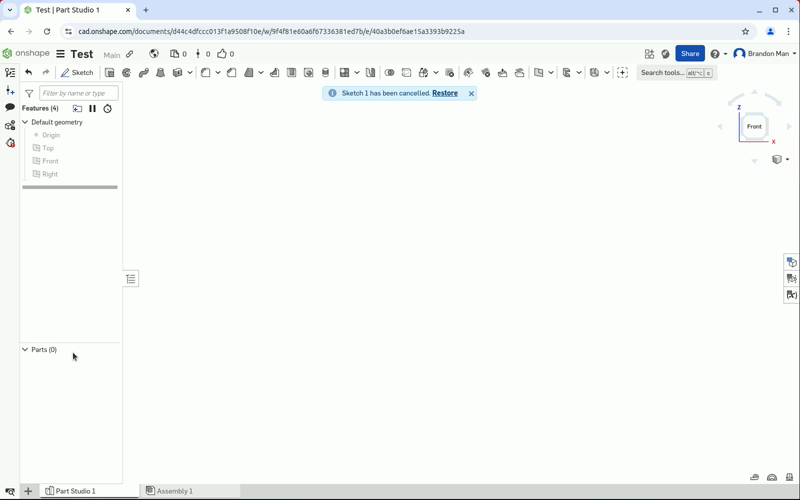
key_up(shift)
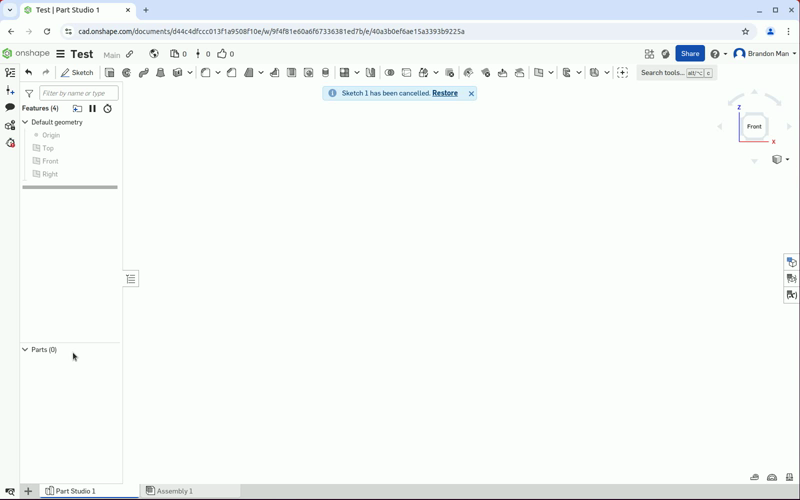
mouse_move(73, 352)
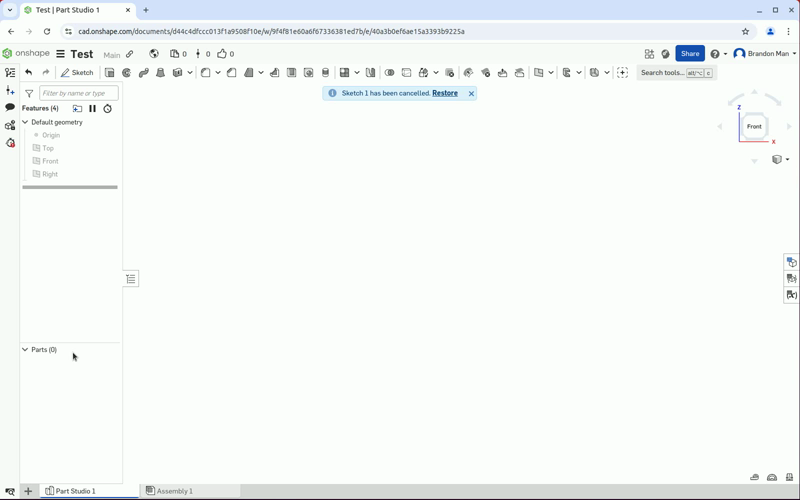
key(shift+y)
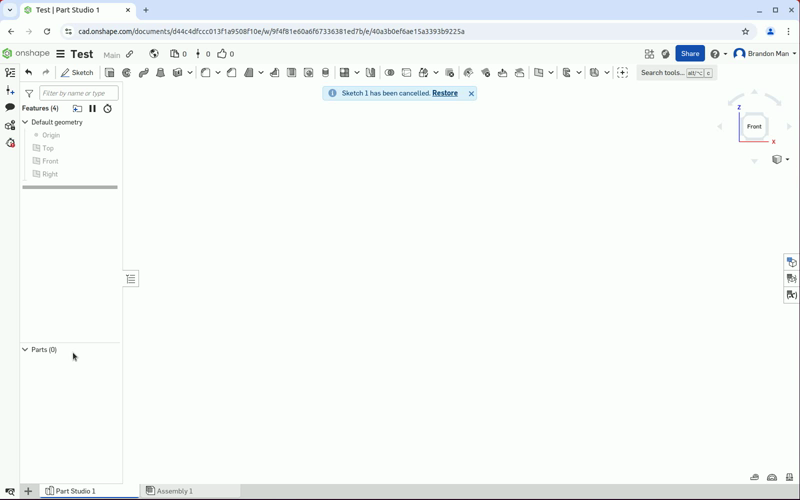
key(shift+s)
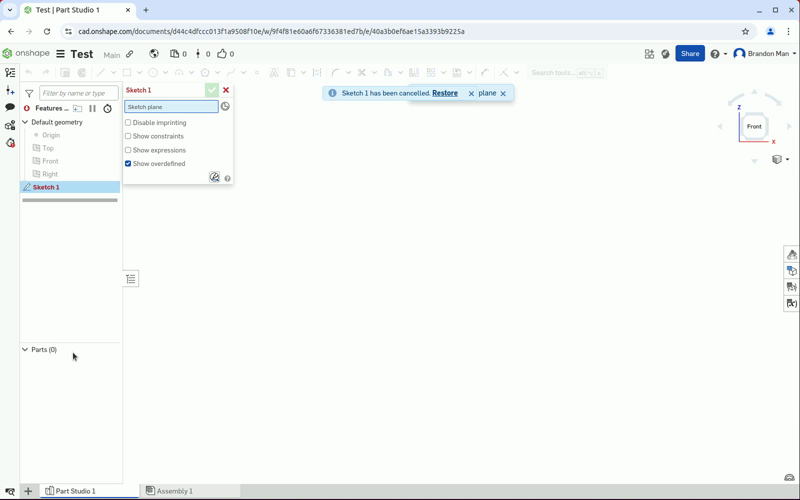
mouse_move(73, 163)
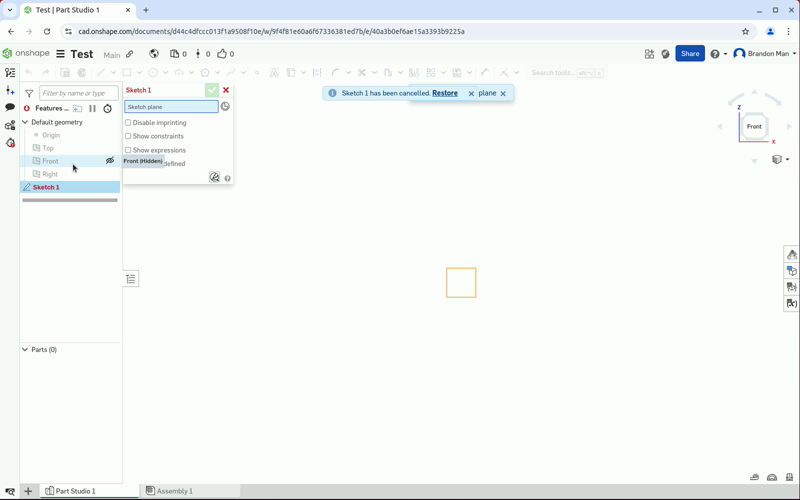
click(73, 163)
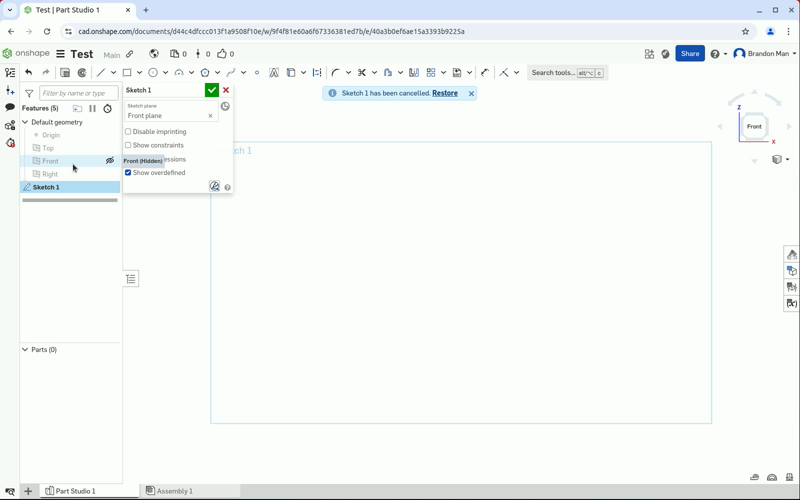
mouse_move(73, 352)
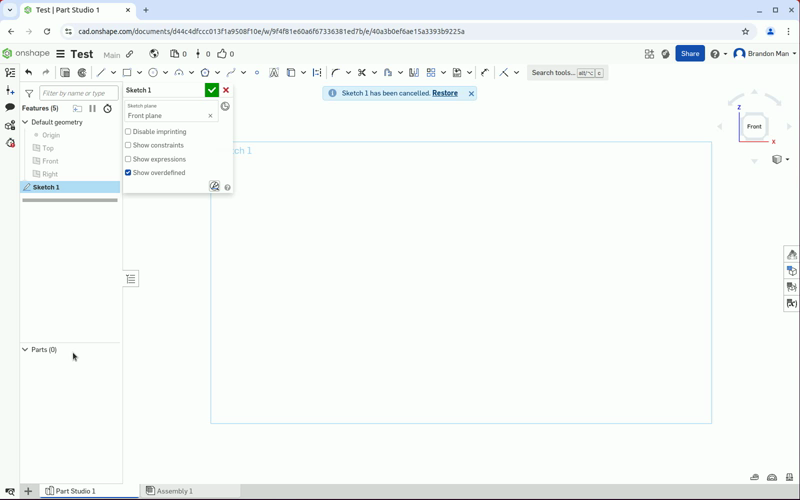
key(y)
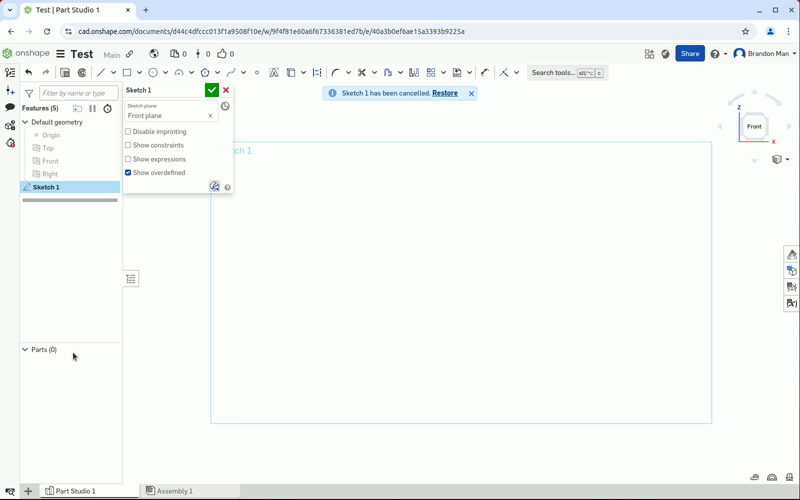
key(l)
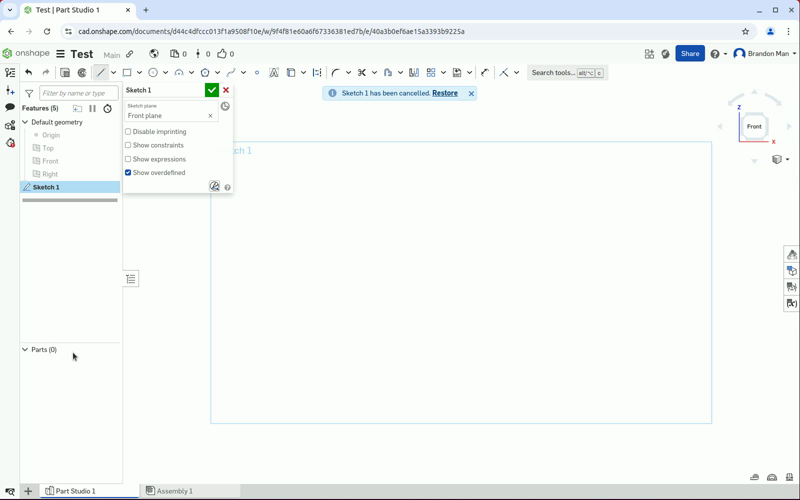
key_down(shift)
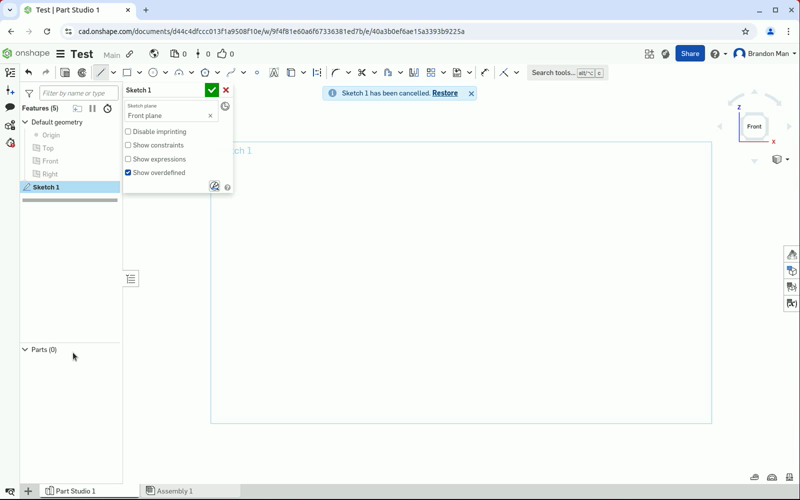
mouse_move(460, 282)
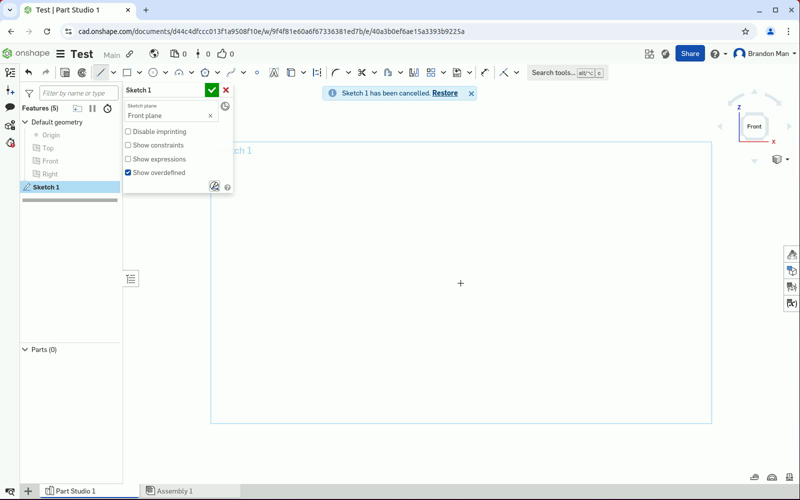
click(460, 282)
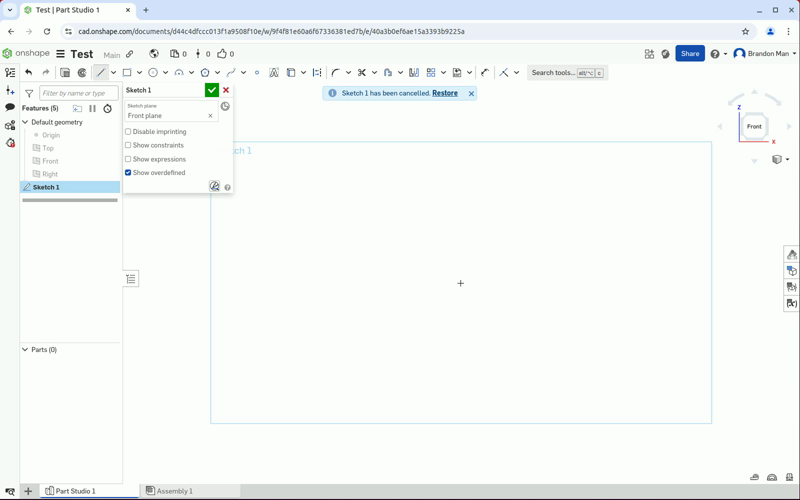
key_up(shift)
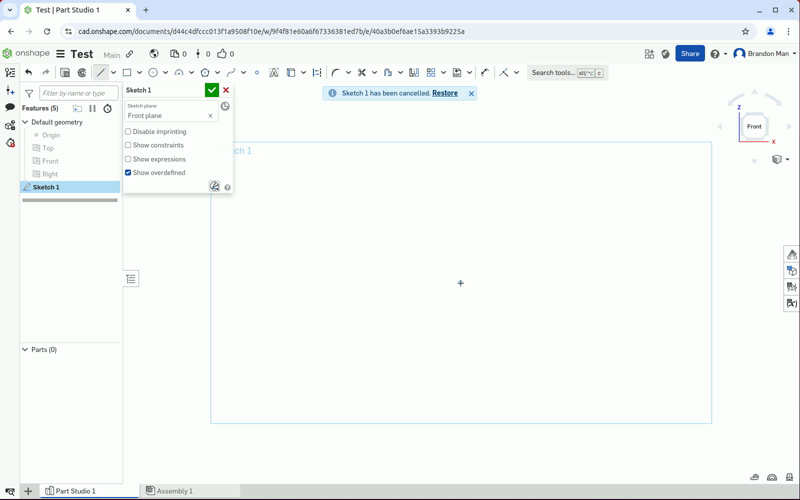
key_down(shift)
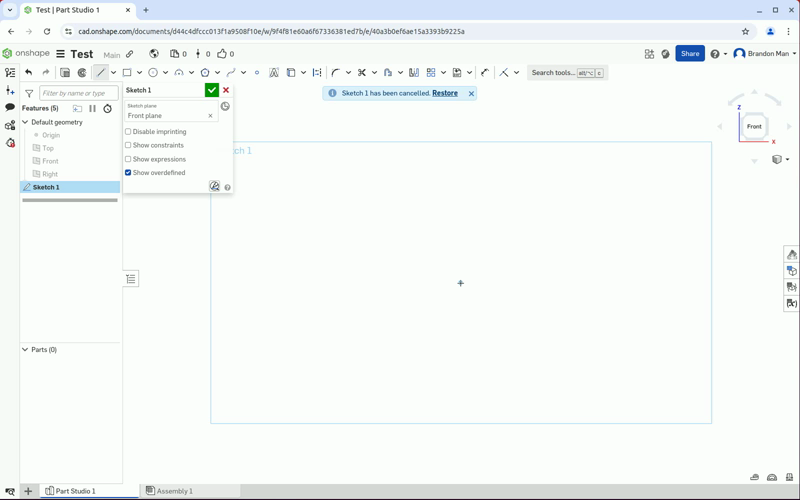
mouse_move(573, 282)
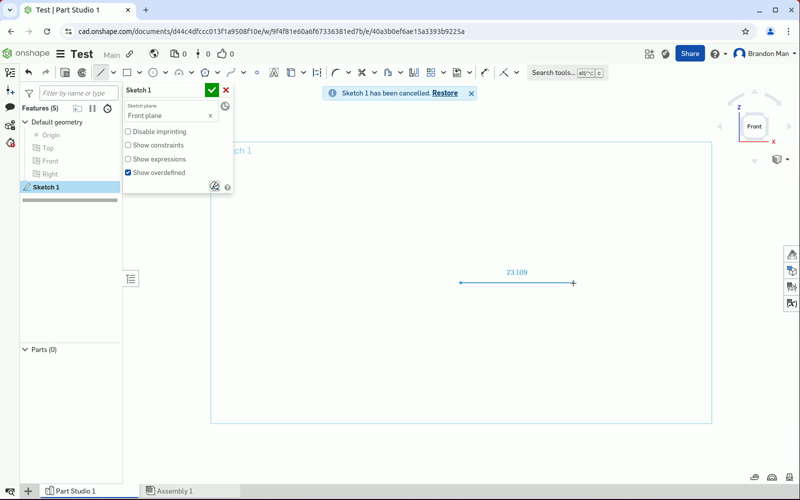
click(573, 282)
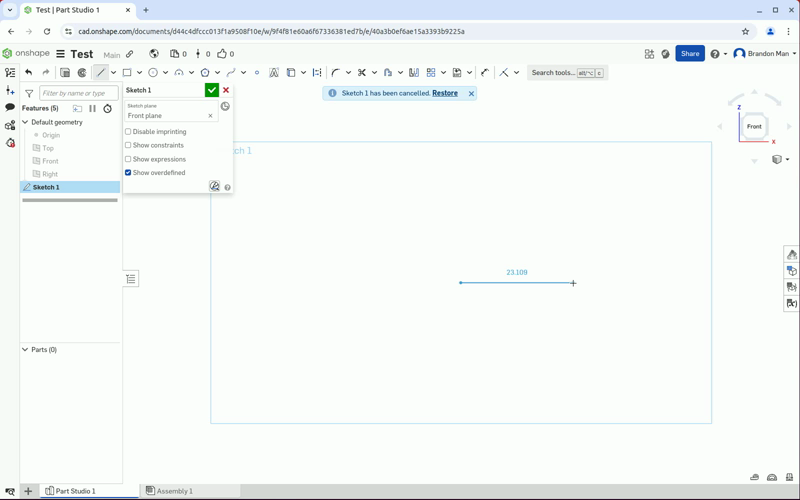
key_up(shift)
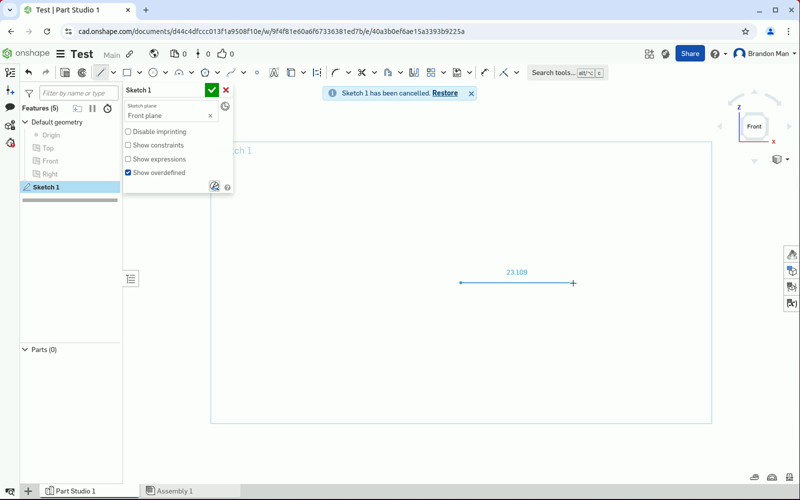
key_down(shift)
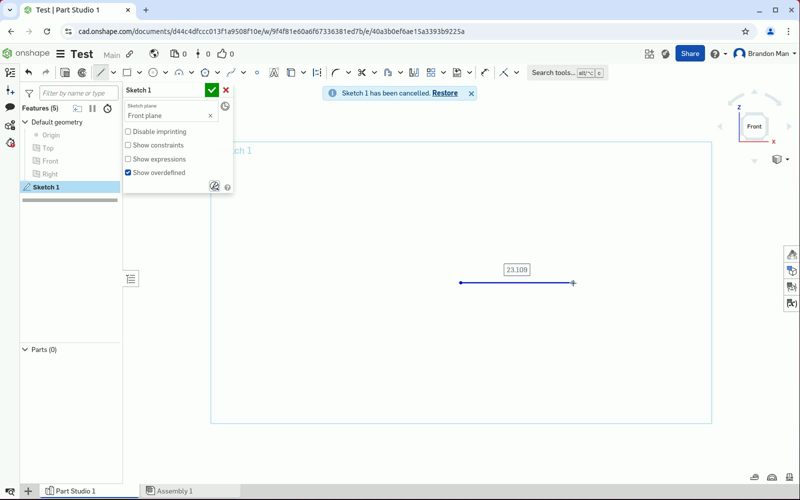
mouse_move(573, 170)
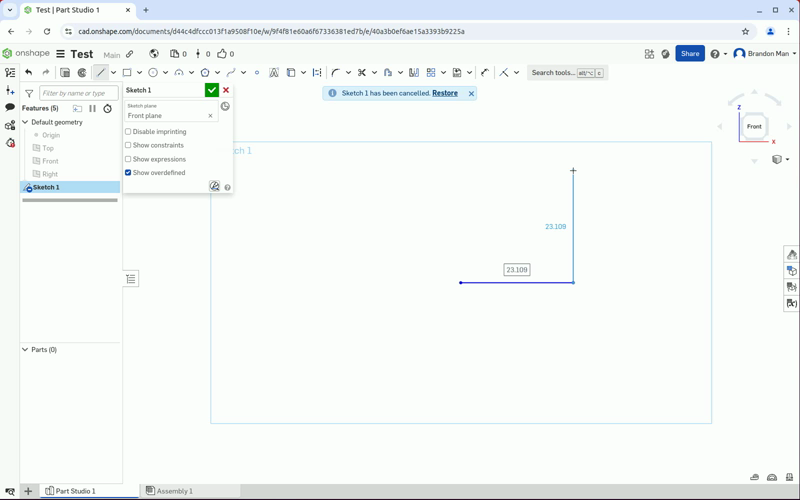
click(573, 170)
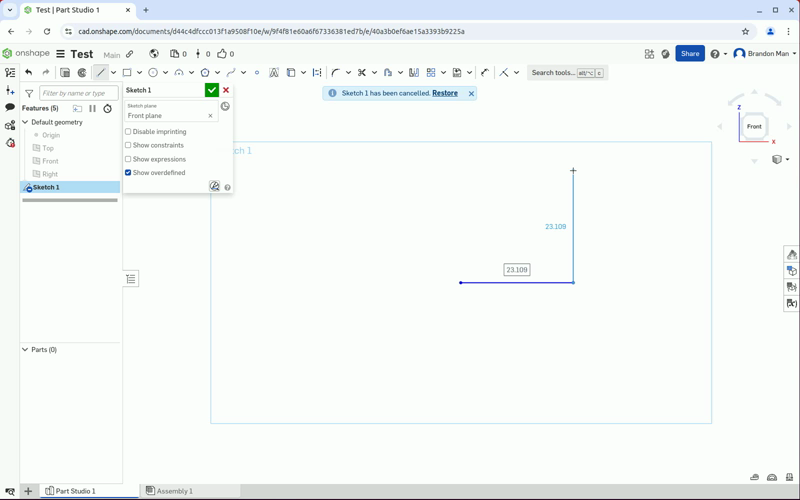
key_up(shift)
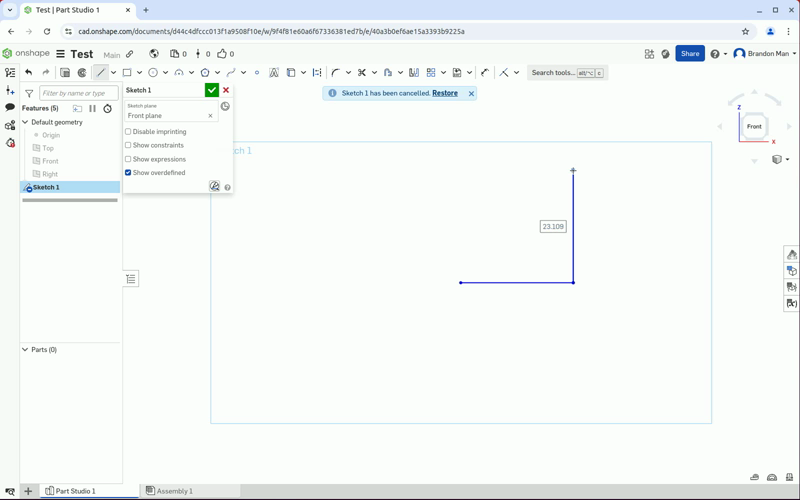
key_down(shift)
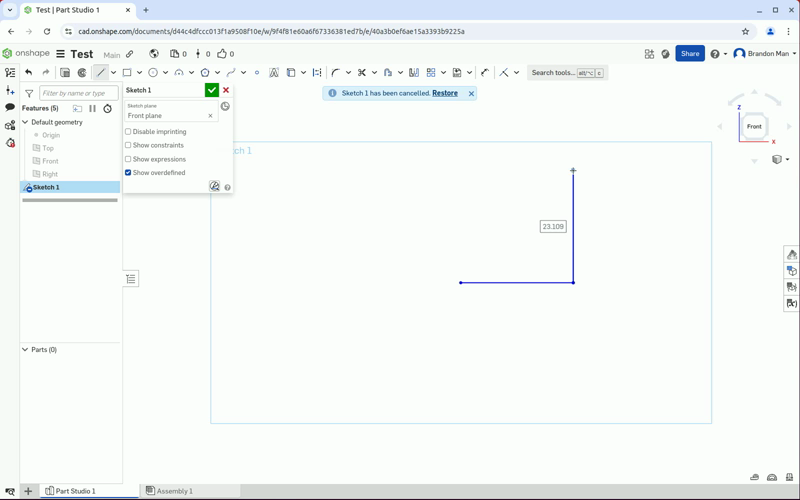
mouse_move(460, 170)
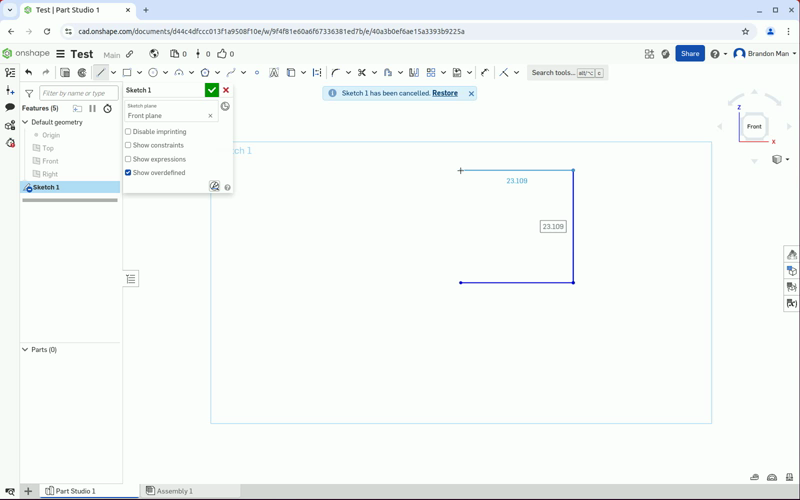
click(460, 170)
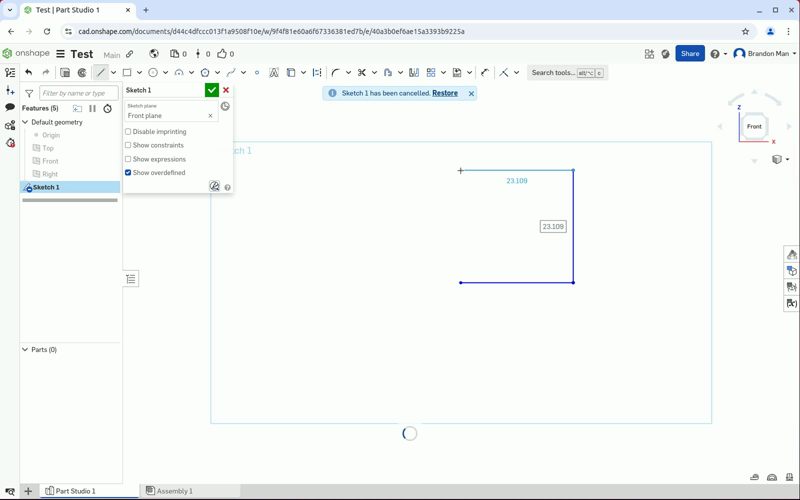
key_up(shift)
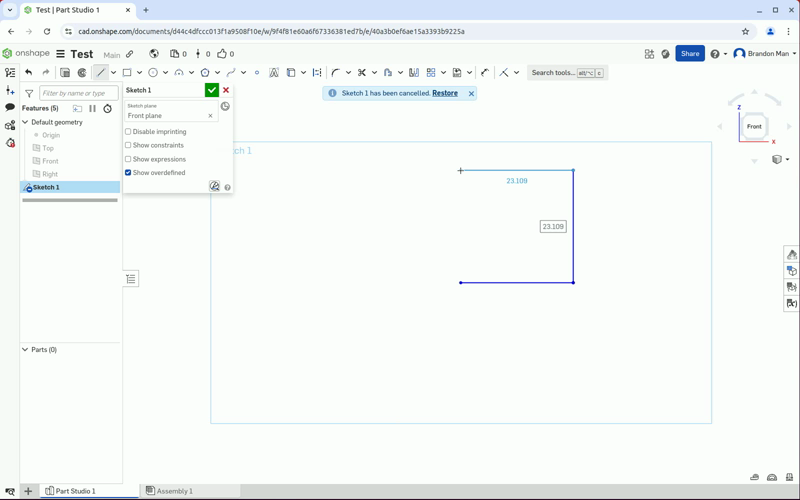
key_down(shift)
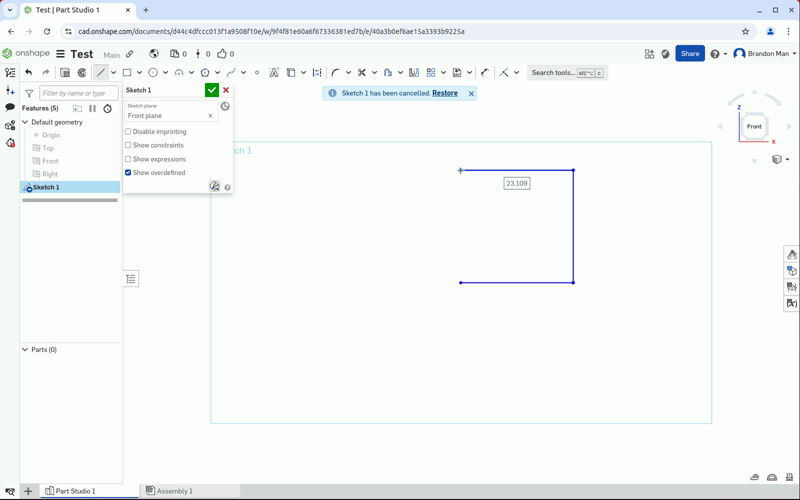
mouse_move(460, 282)
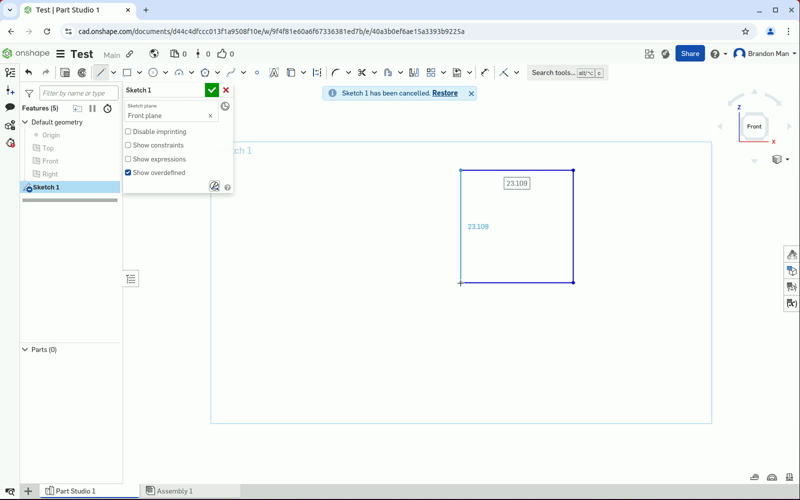
key_up(shift)
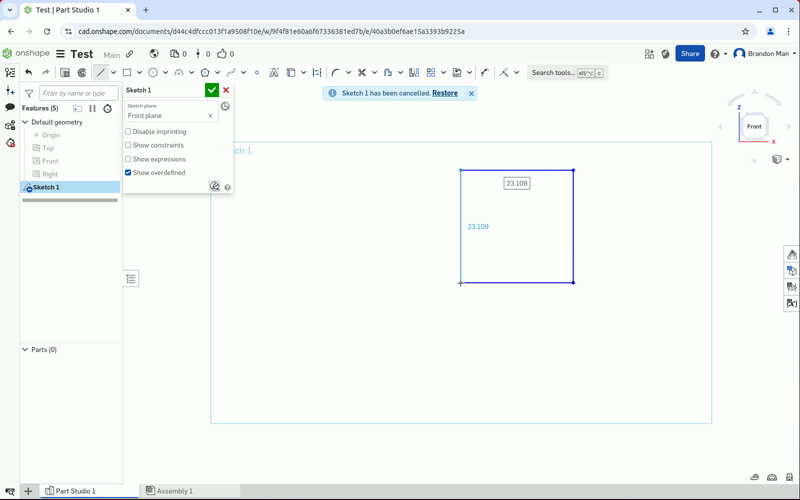
click(460, 282)
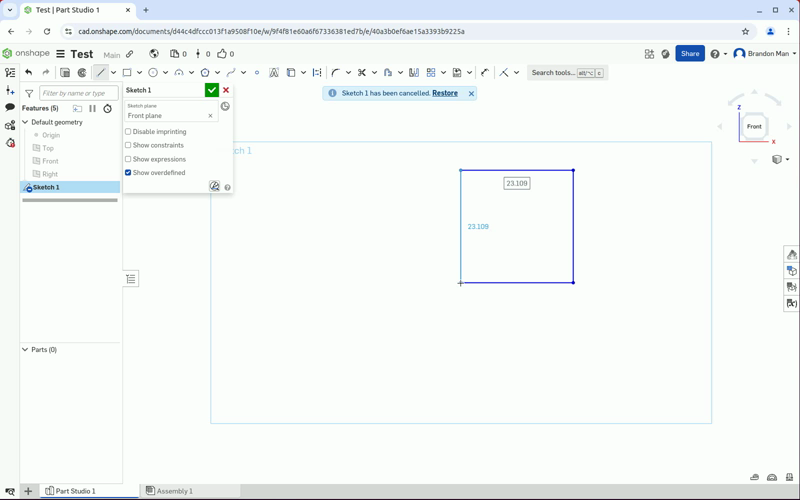
key(esc)
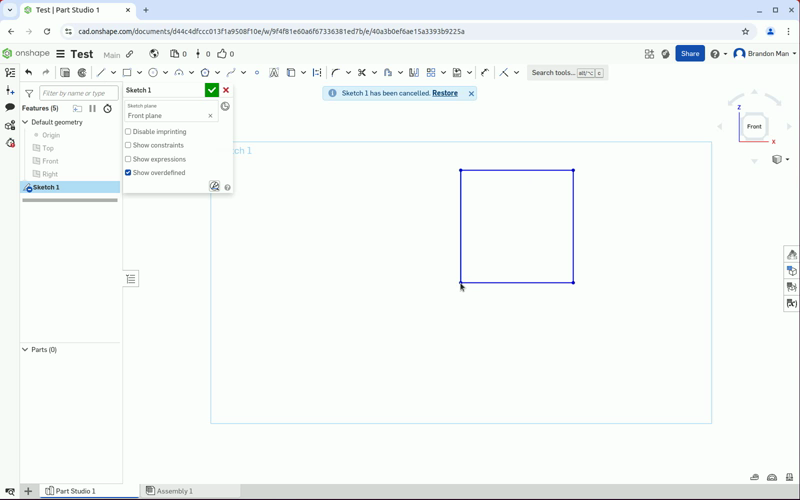
mouse_move(531, 223)
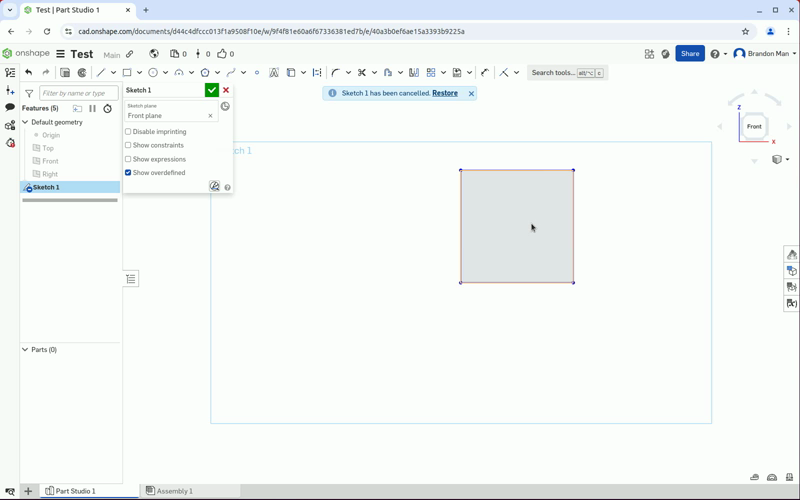
click(531, 223)
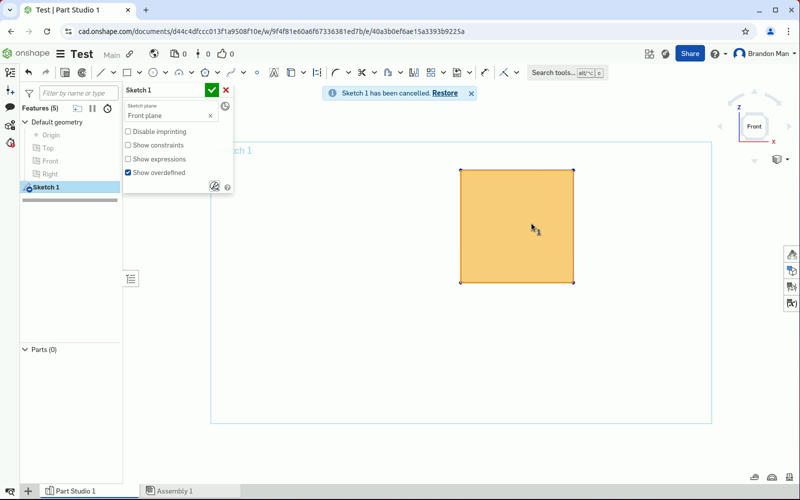
mouse_move(73, 352)
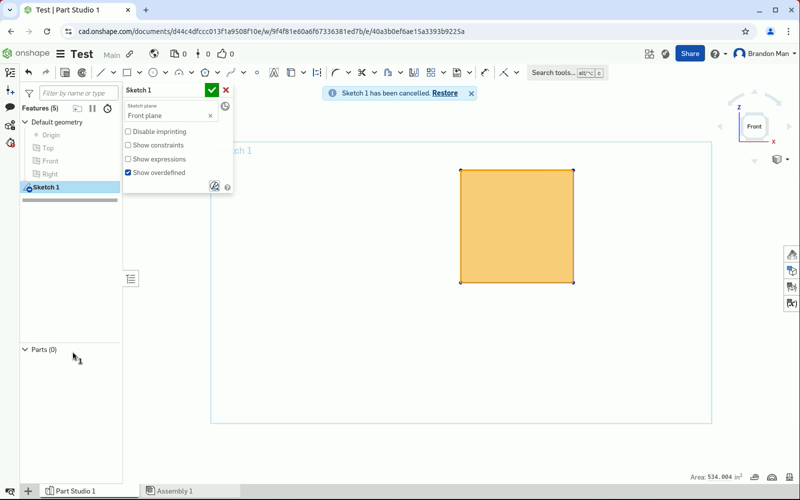
key(shift+y)
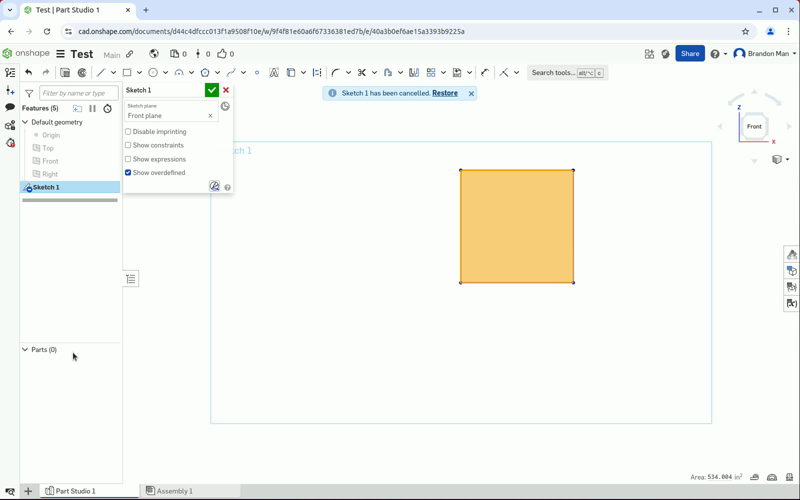
key(shift+e)
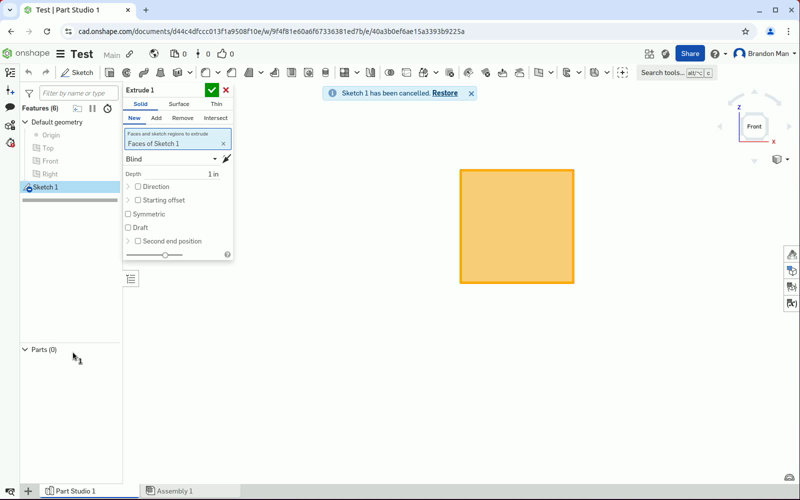
mouse_move(143, 106)
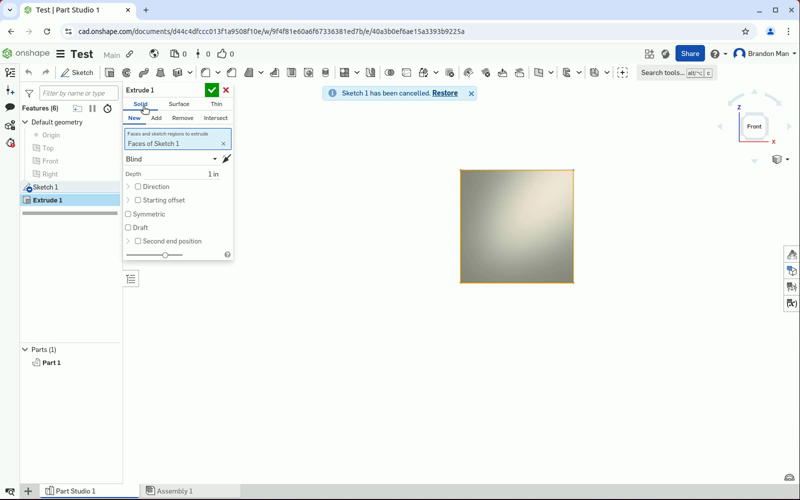
click(143, 106)
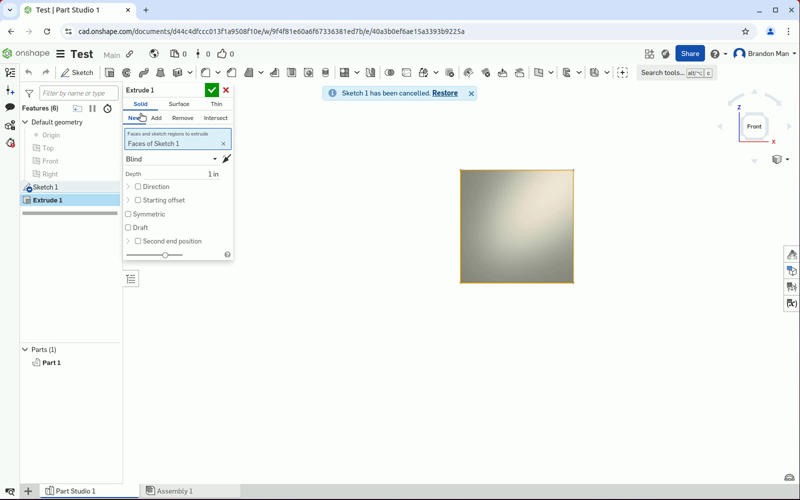
mouse_move(137, 120)
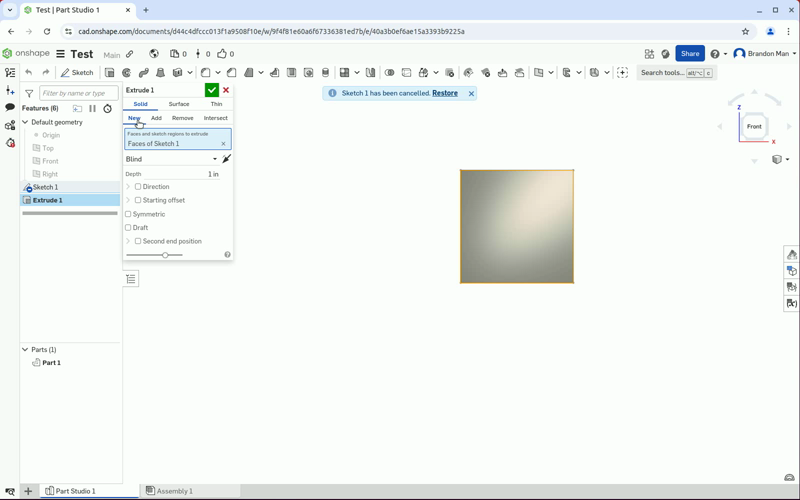
click(137, 120)
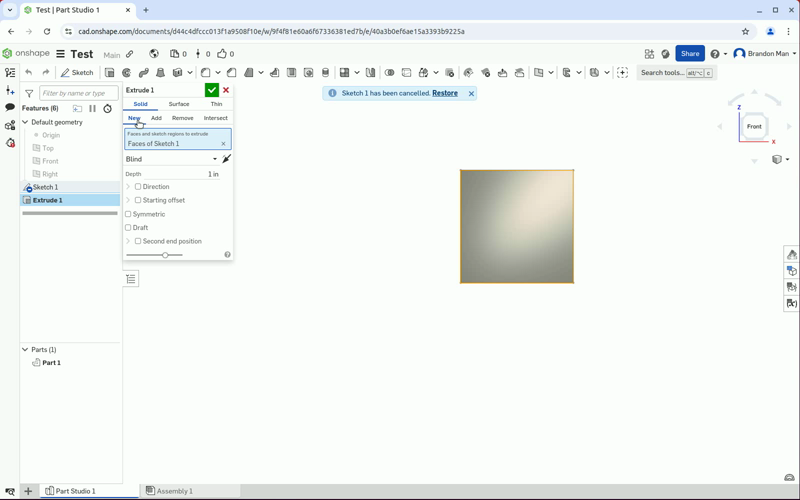
key(tab, 4)
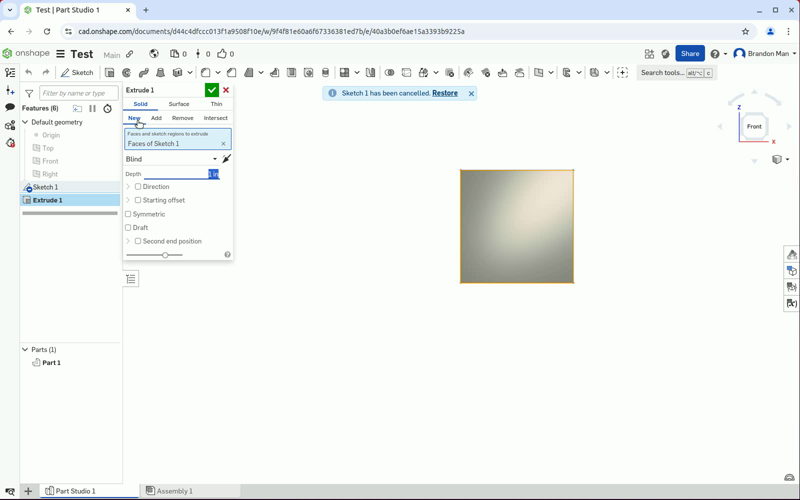
text(23.108)
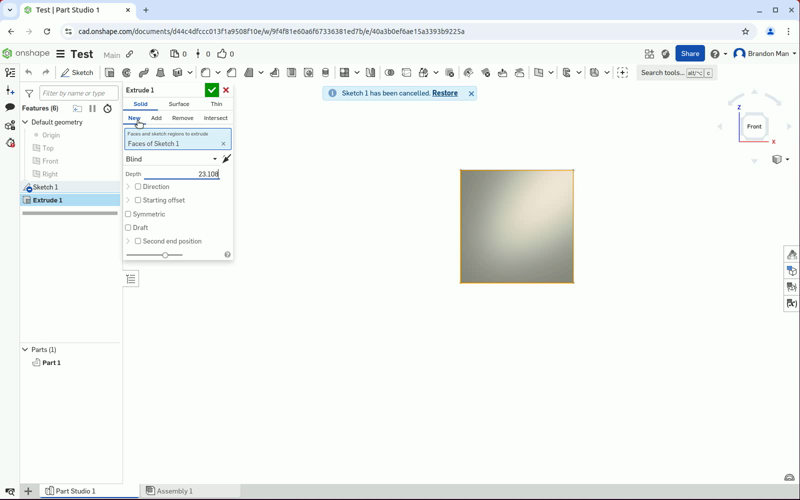
key(enter)
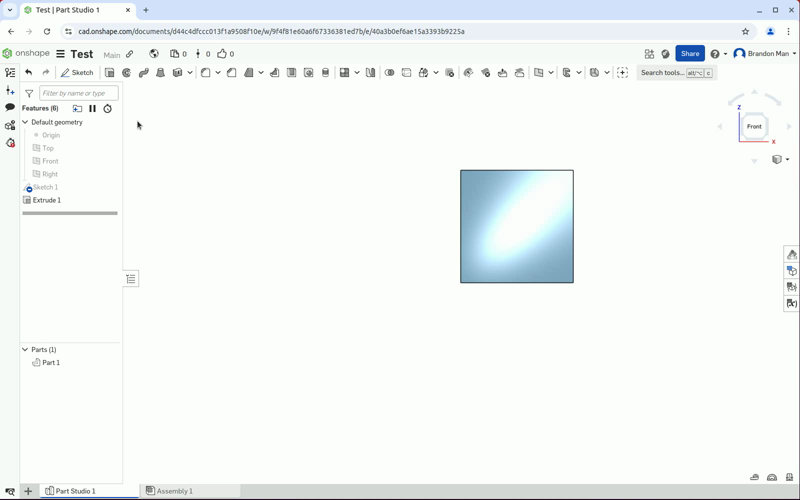
key(shift+h)
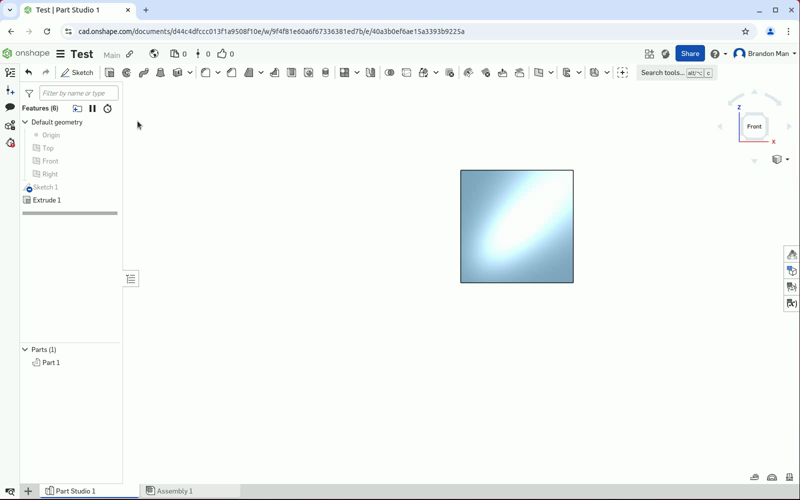
key(shift+h)
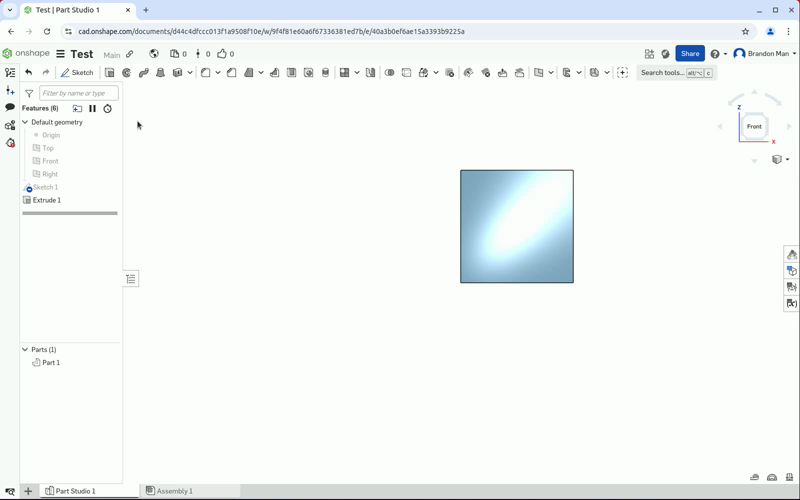
mouse_move(73, 189)
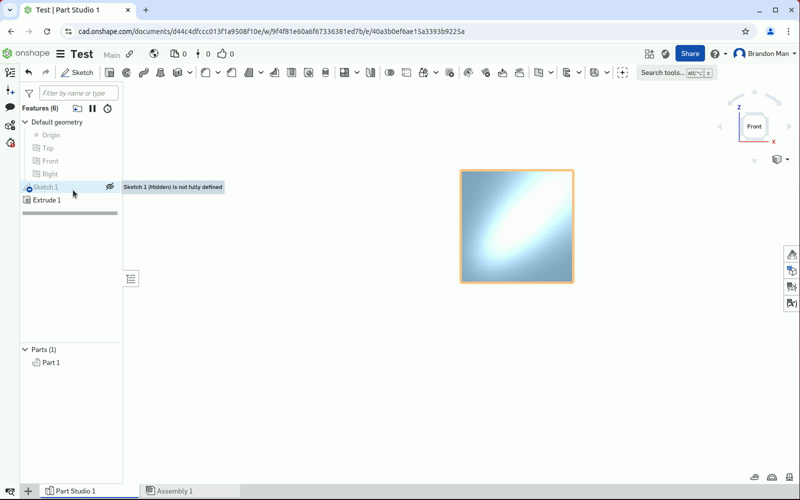
click(73, 189)
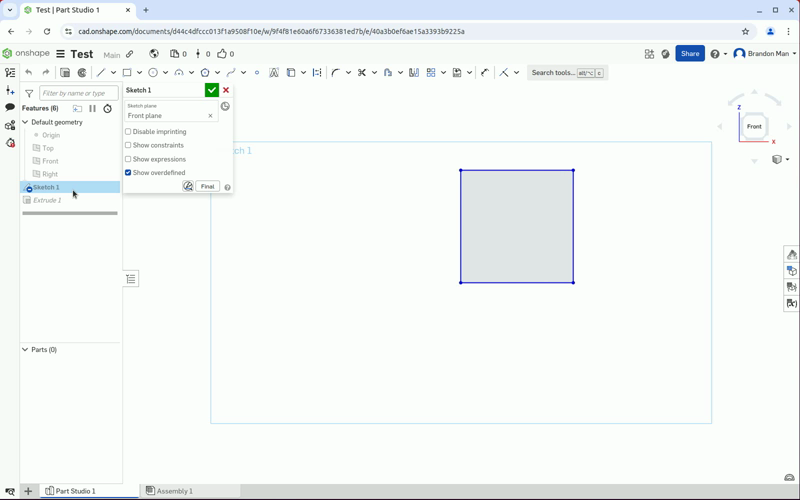
mouse_move(229, 92)
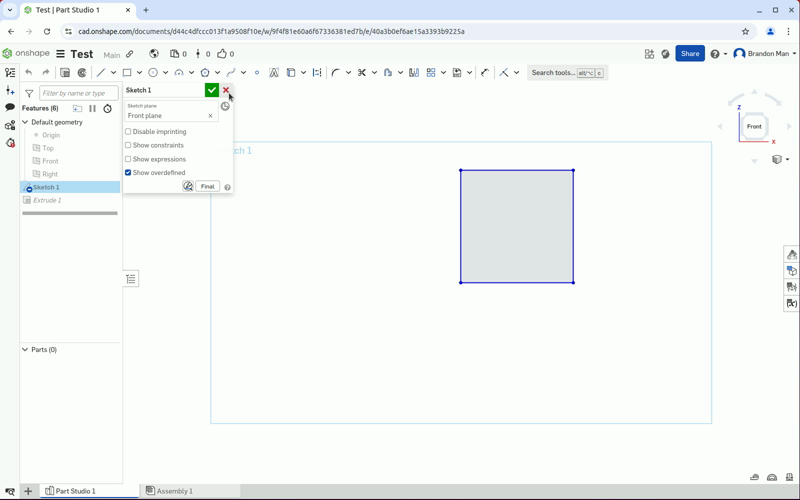
click(229, 92)
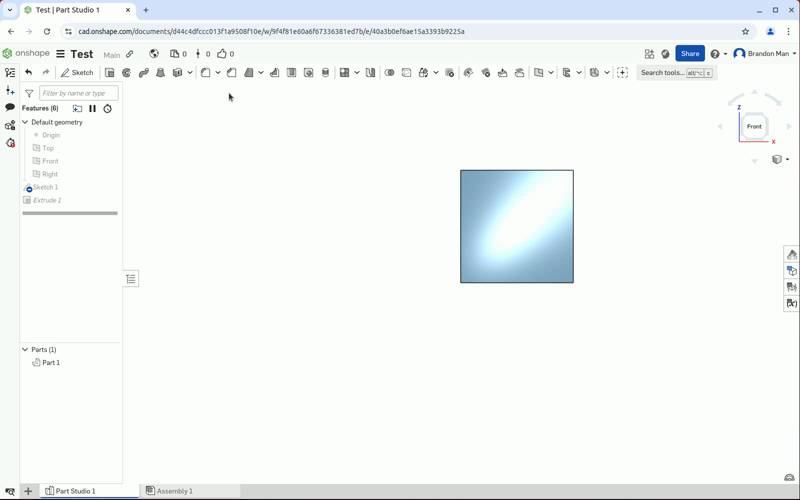
mouse_move(541, 75)
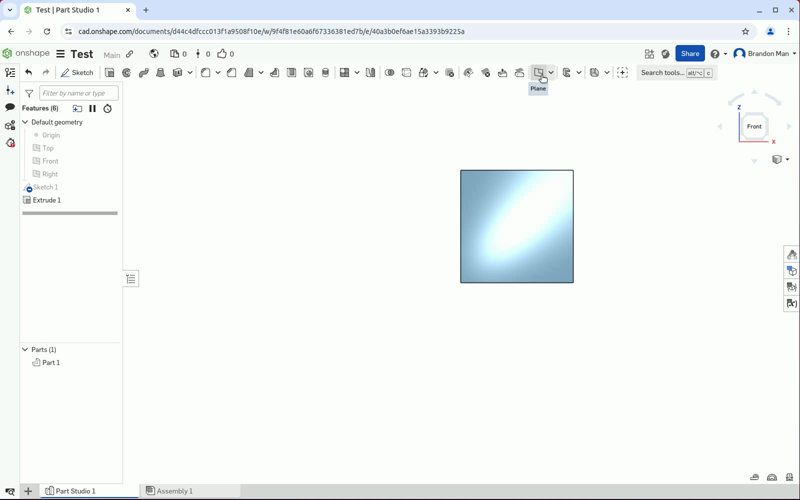
click(541, 75)
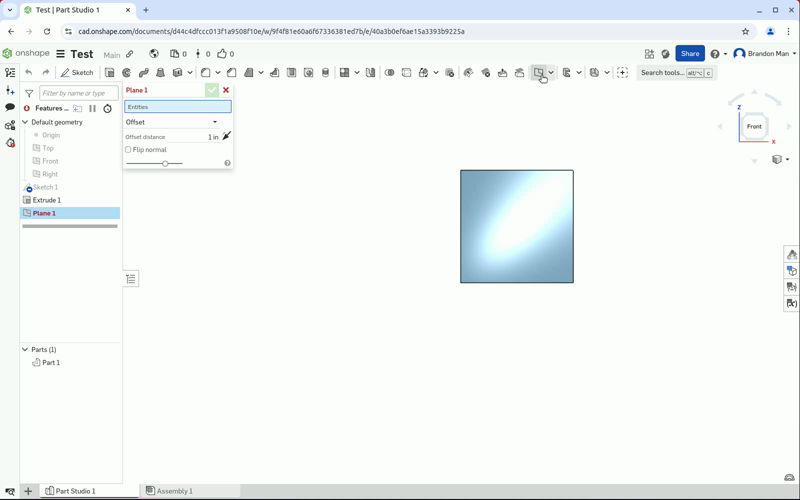
mouse_move(73, 163)
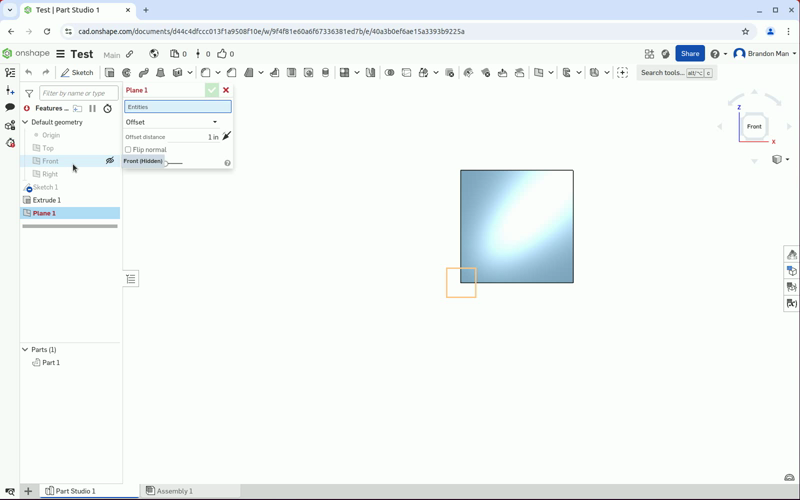
click(73, 163)
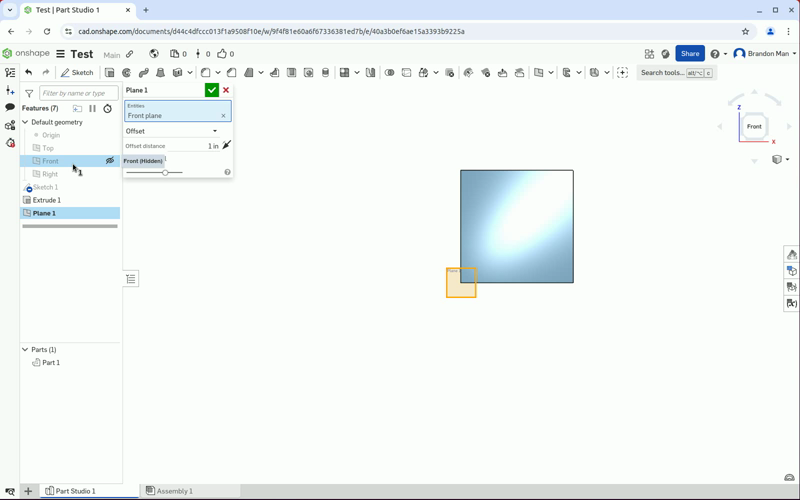
key(tab, 2)
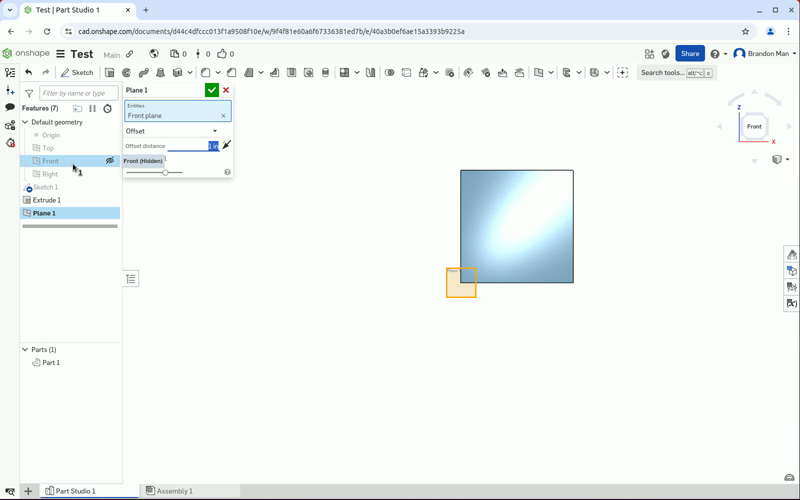
text(23.108)
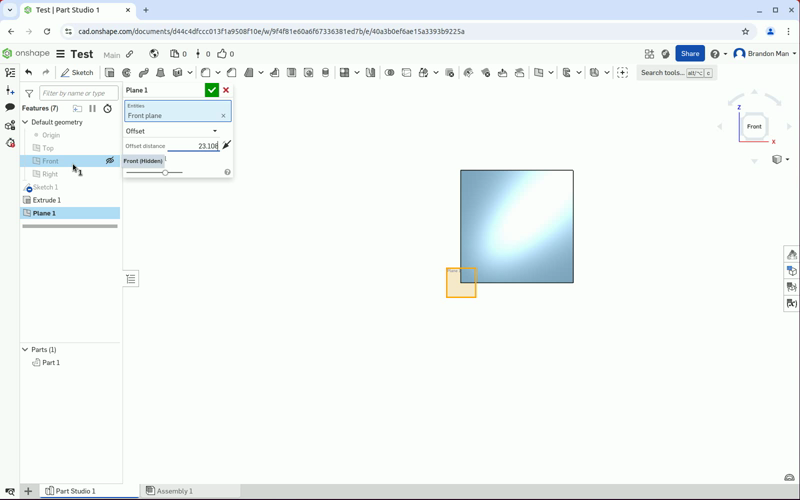
key(enter, 2)
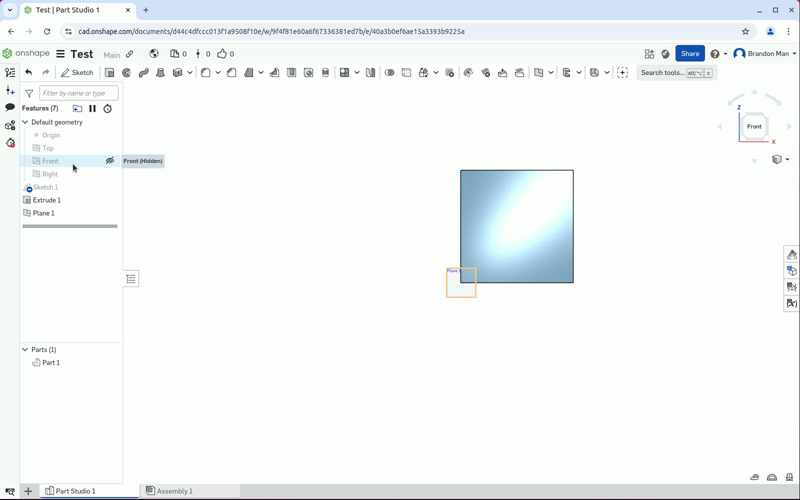
key(shift+s)
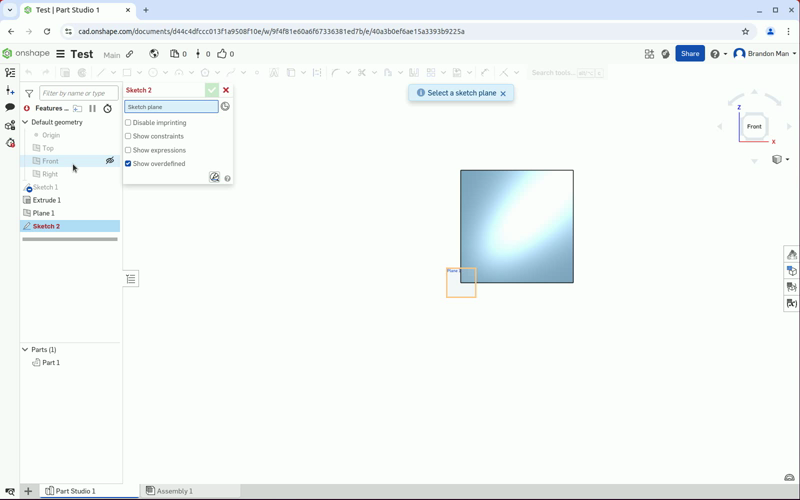
mouse_move(73, 215)
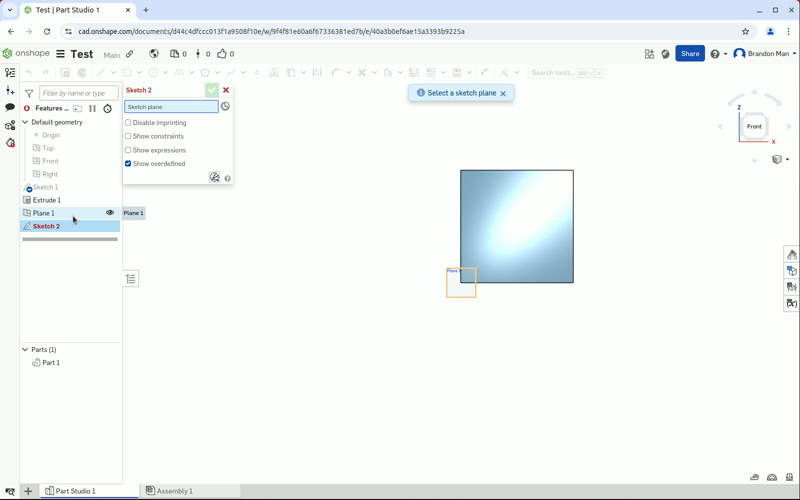
click(73, 215)
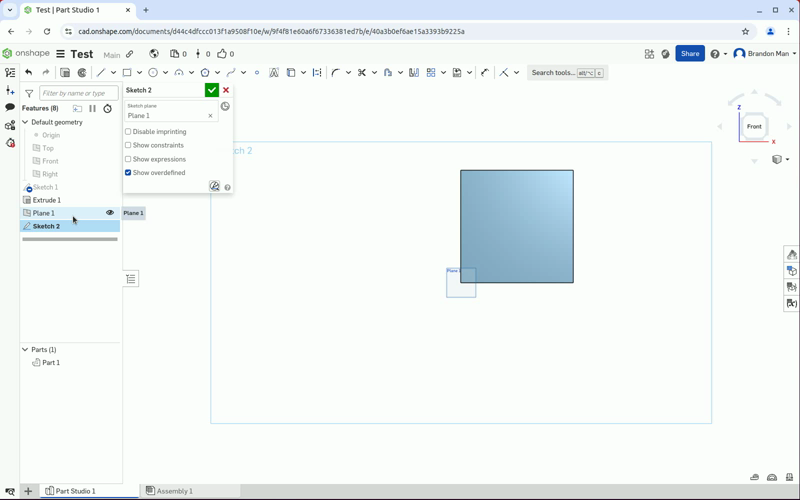
mouse_move(73, 352)
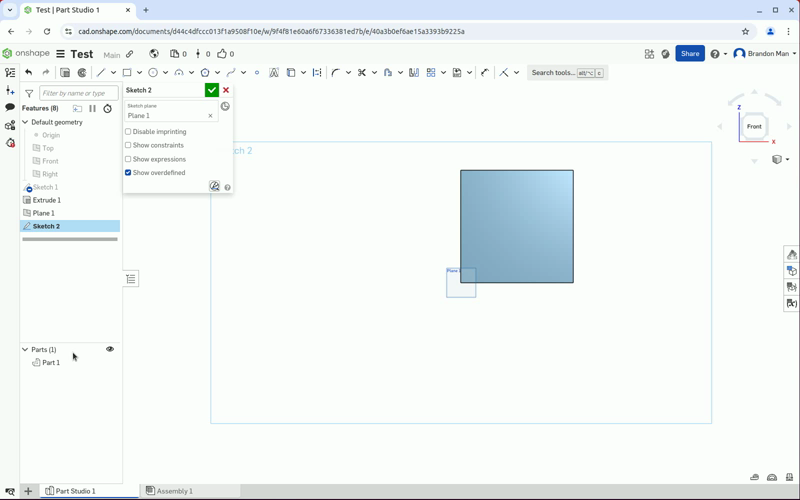
key(y)
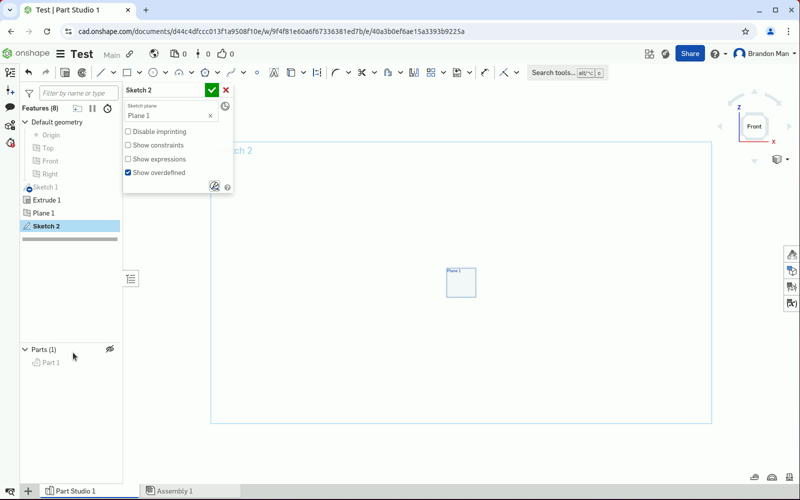
key(l)
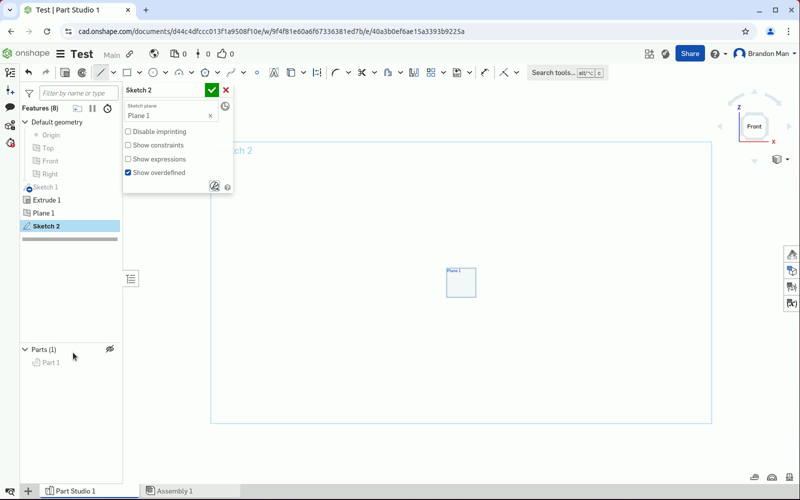
key_down(shift)
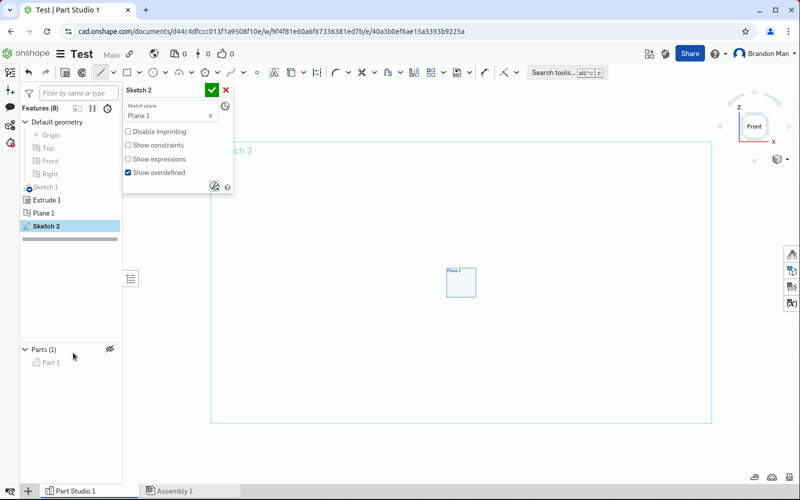
mouse_move(464, 279)
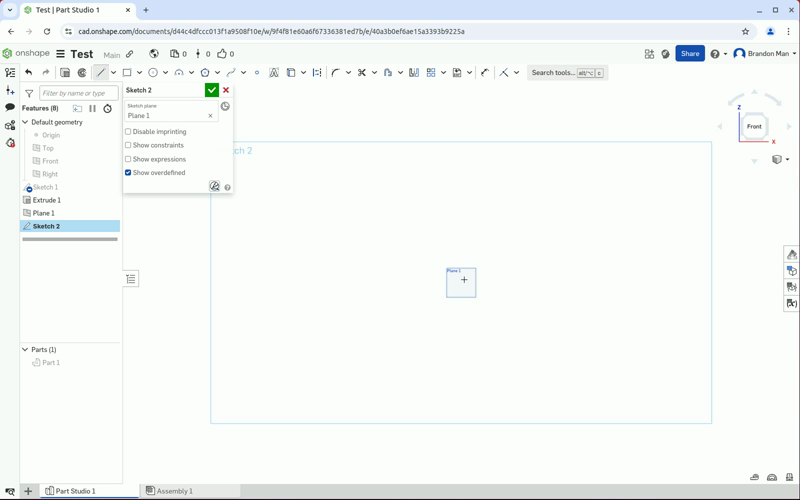
click(464, 279)
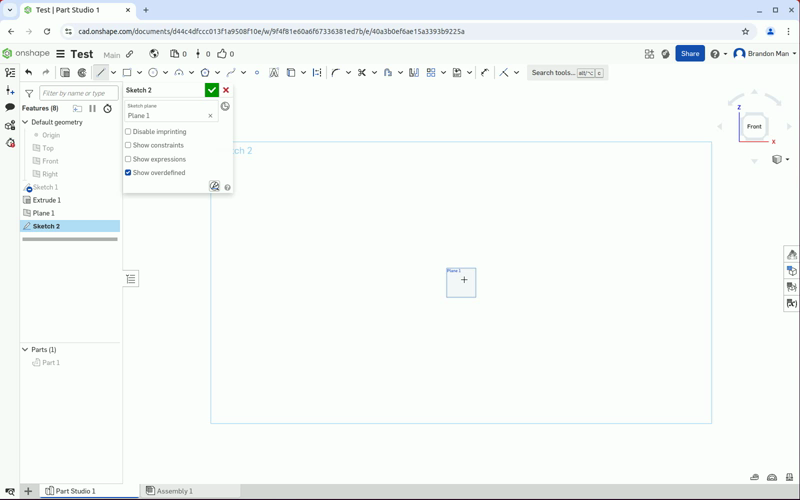
key_up(shift)
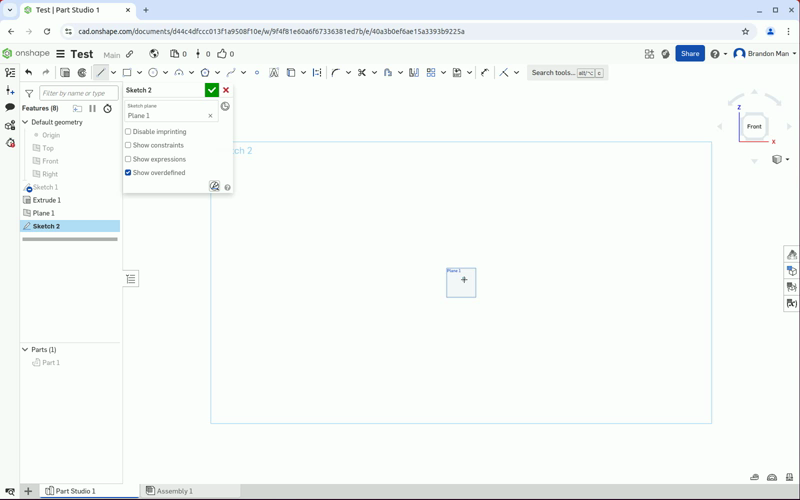
key_down(shift)
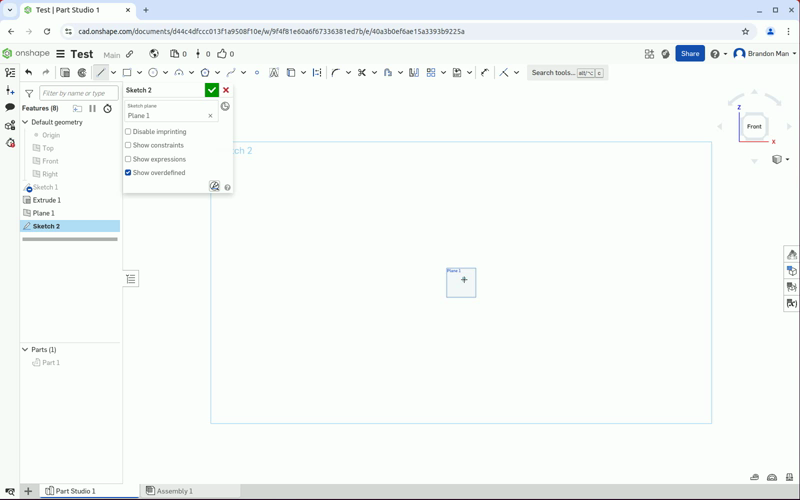
mouse_move(569, 279)
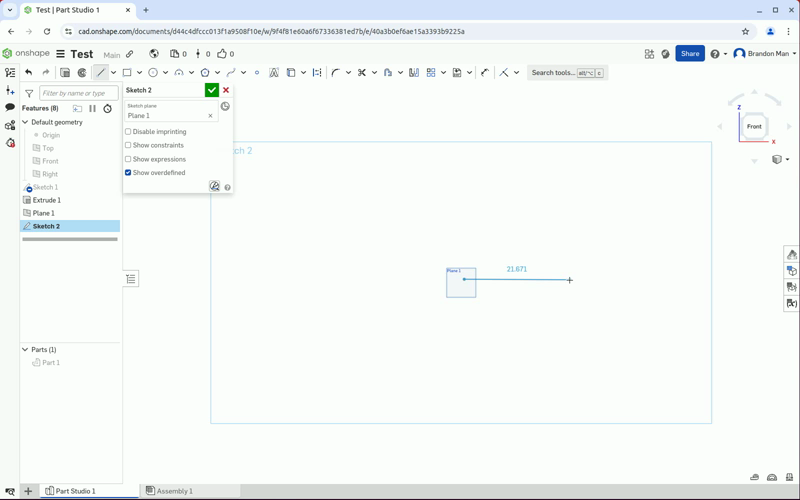
click(569, 279)
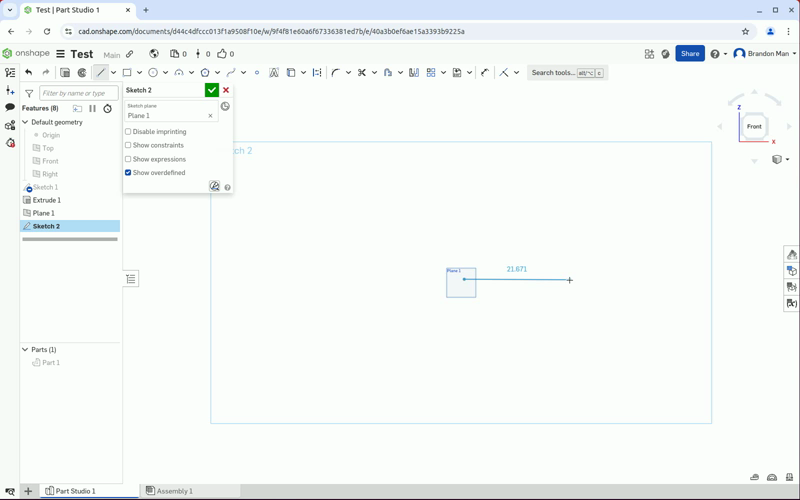
key_up(shift)
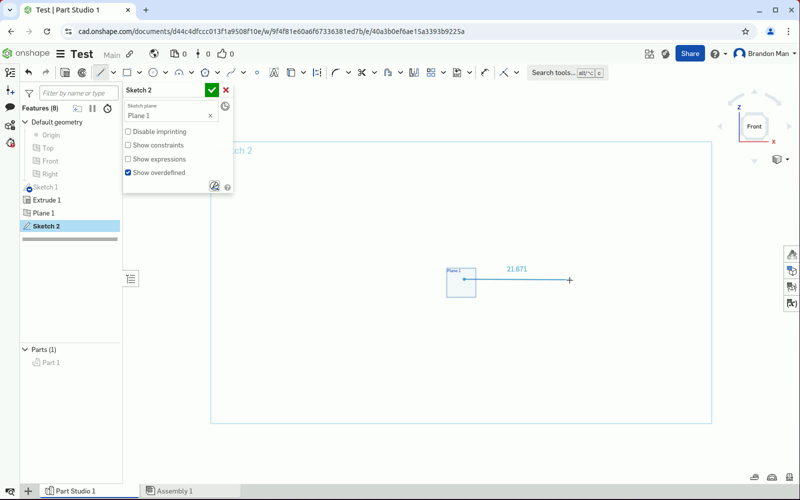
key_down(shift)
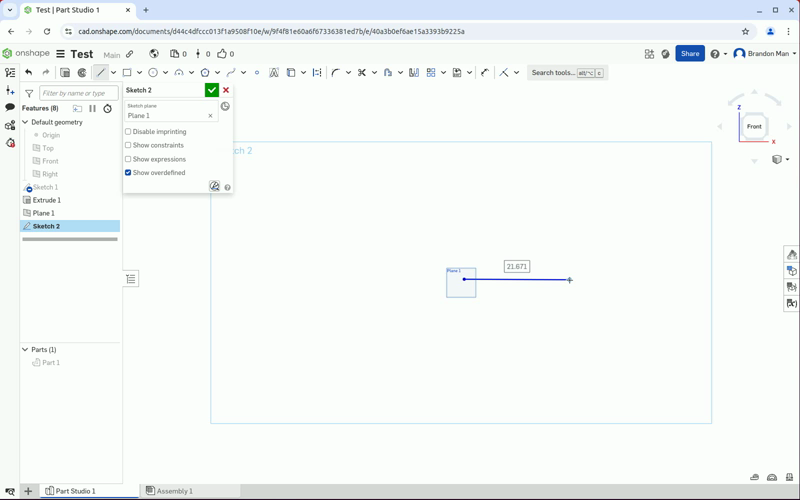
mouse_move(569, 174)
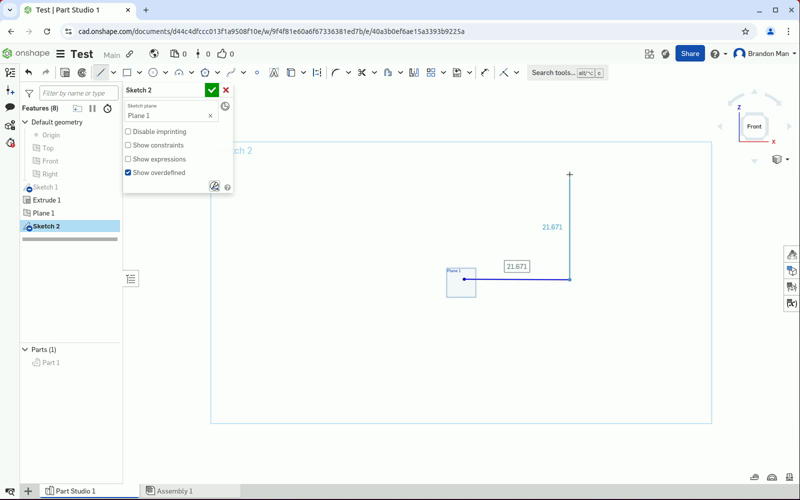
click(569, 174)
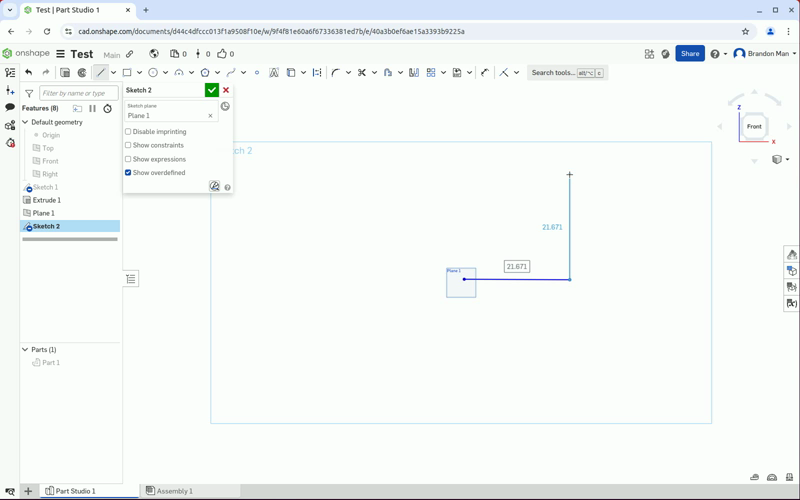
key_up(shift)
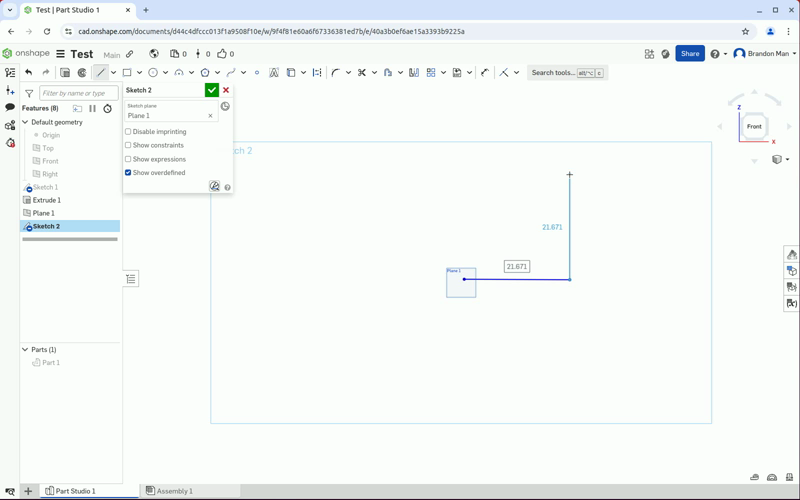
key_down(shift)
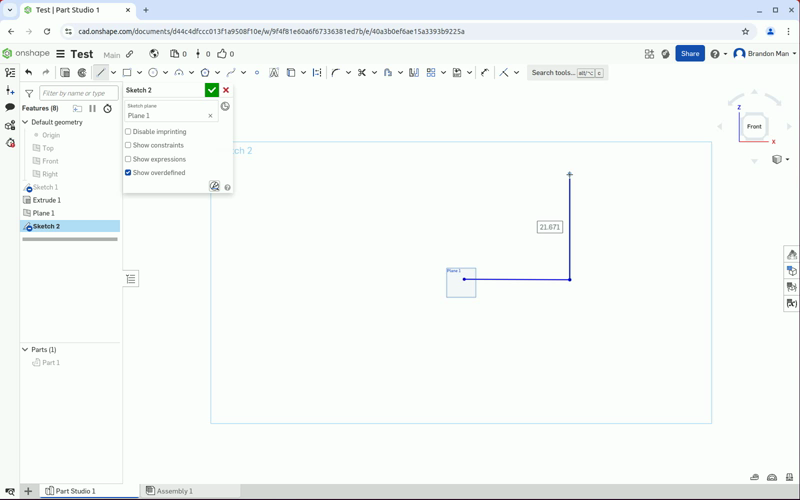
mouse_move(464, 174)
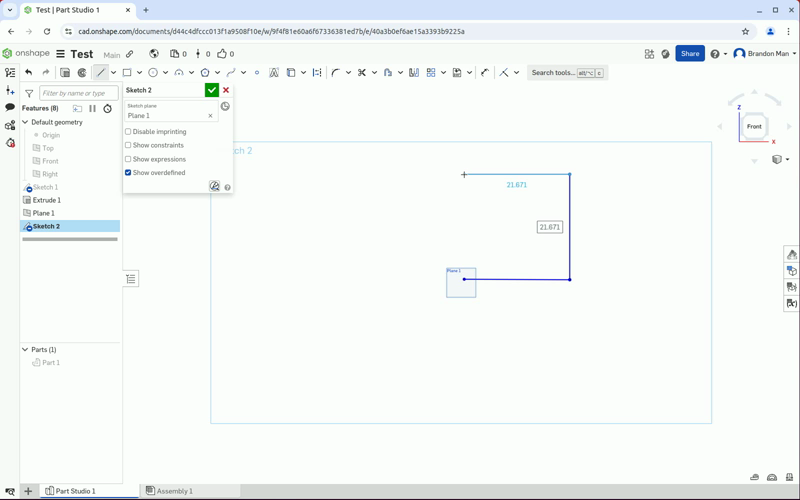
click(464, 174)
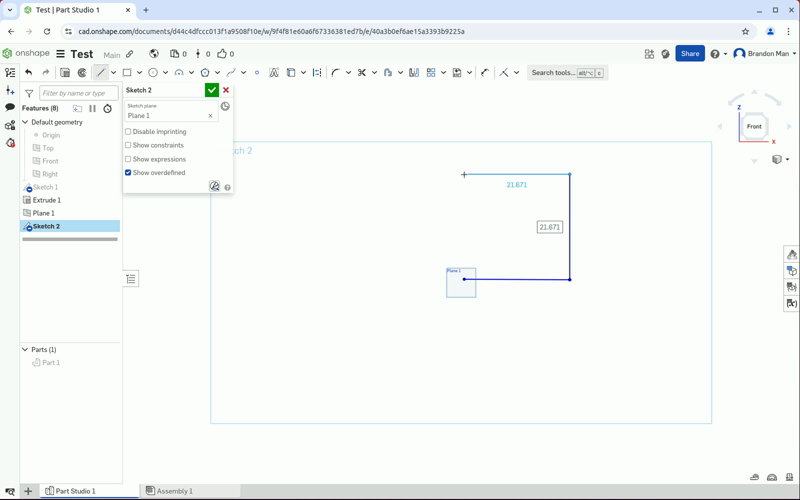
key_up(shift)
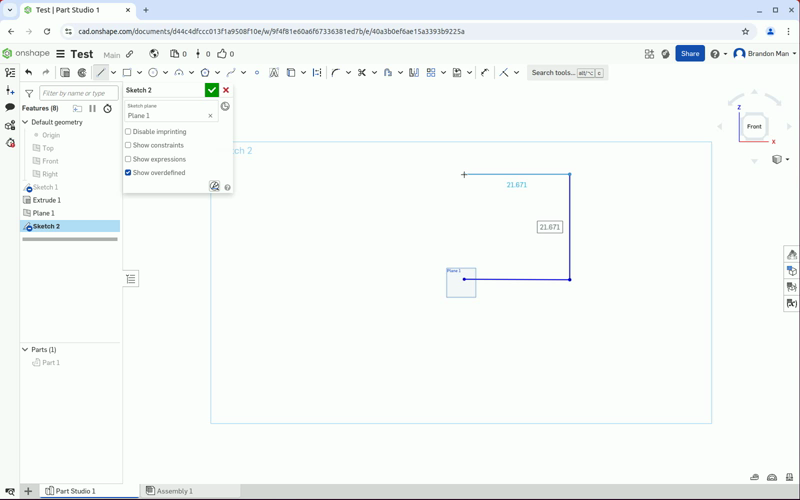
key_down(shift)
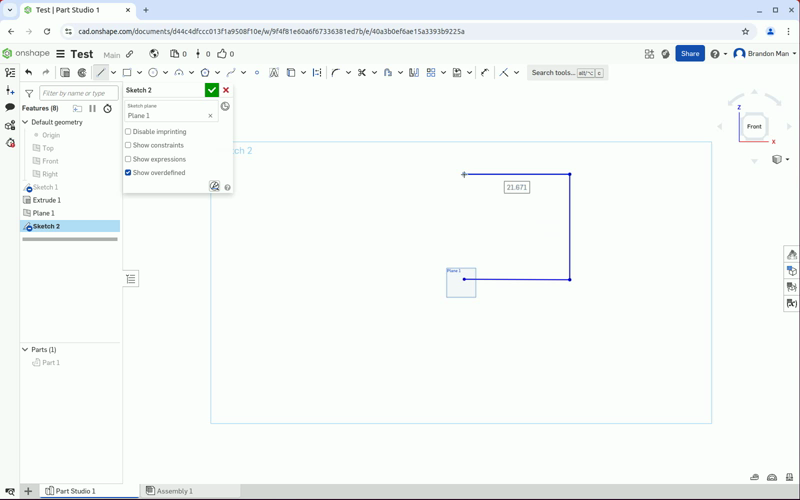
mouse_move(464, 279)
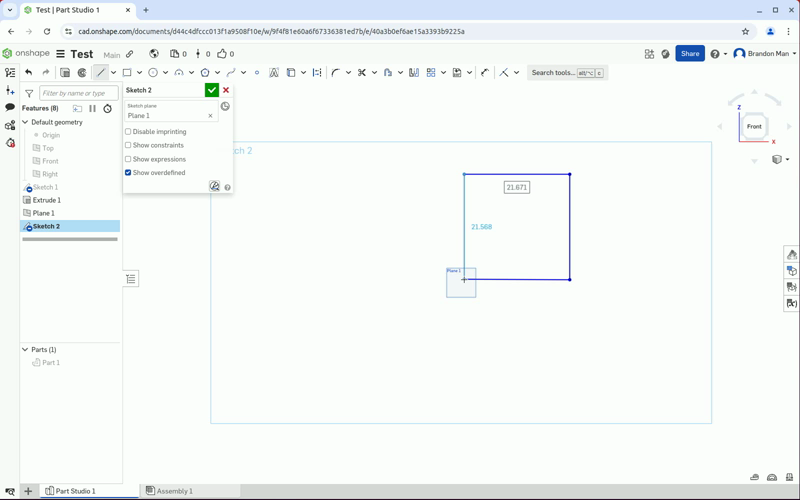
key_up(shift)
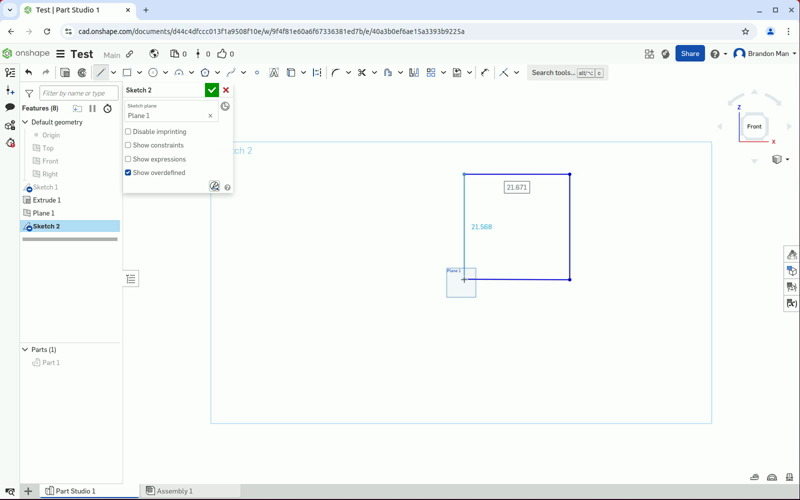
click(464, 279)
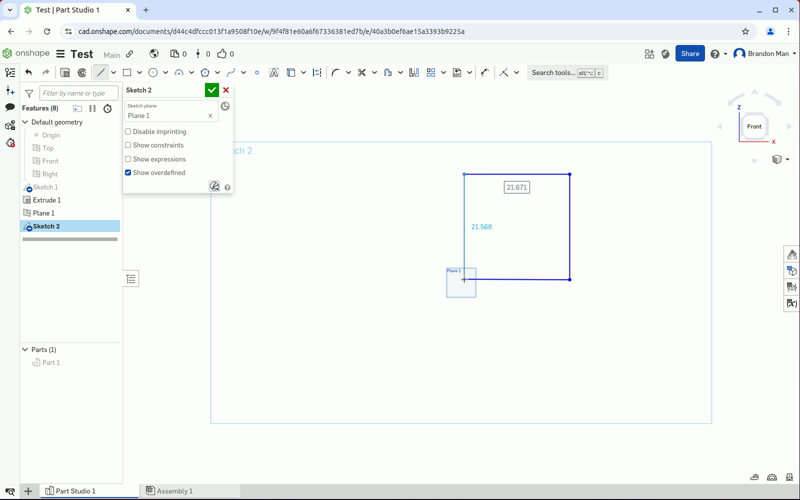
key(esc)
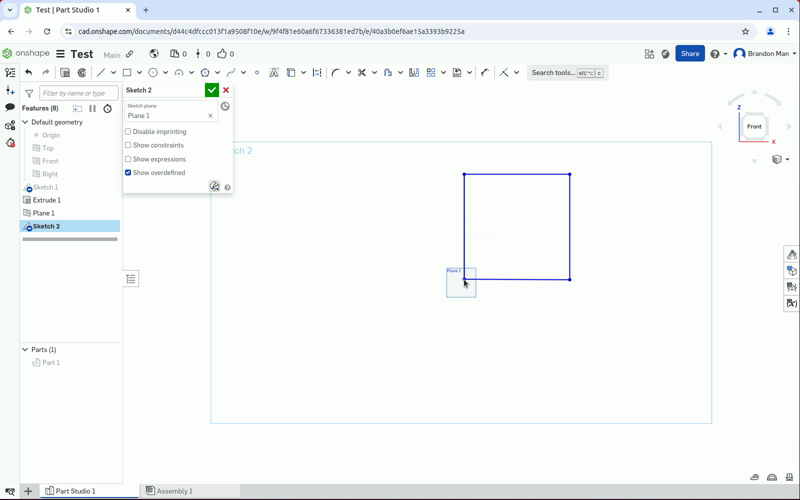
mouse_move(559, 270)
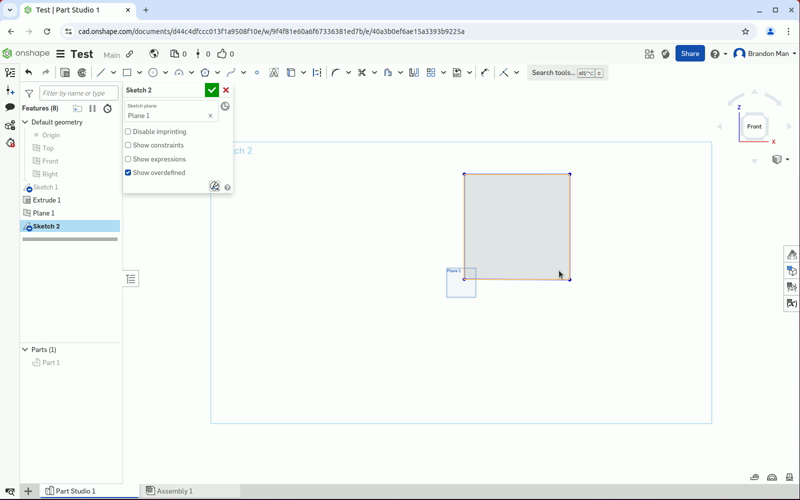
click(559, 270)
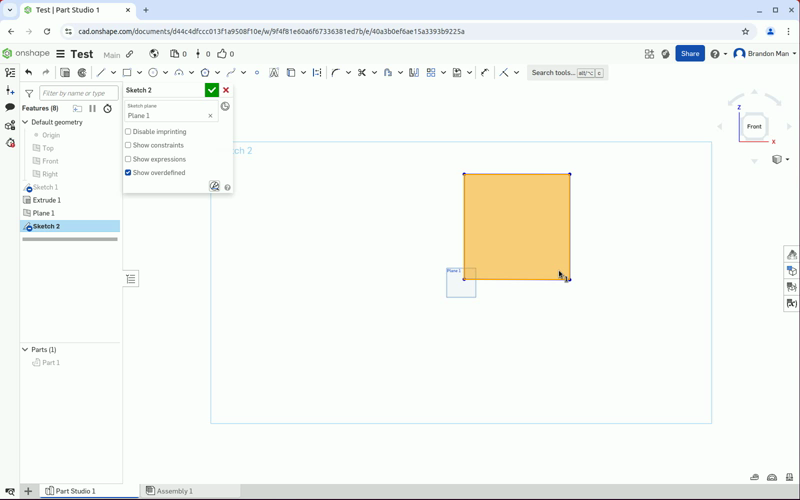
mouse_move(73, 352)
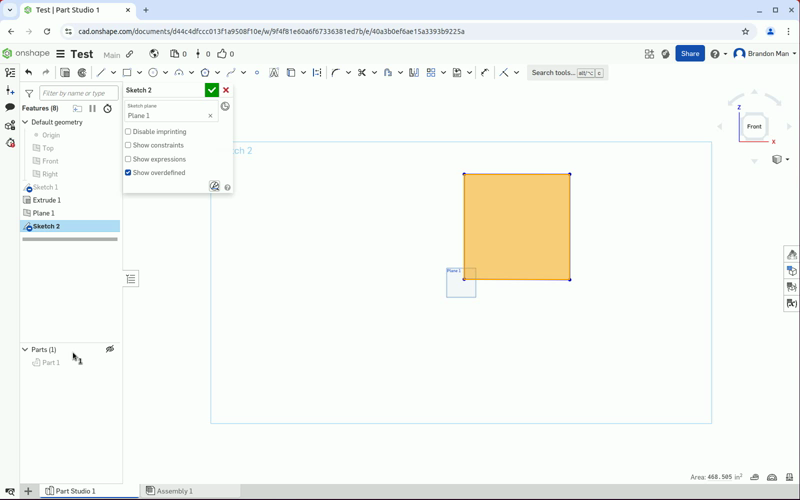
key(shift+y)
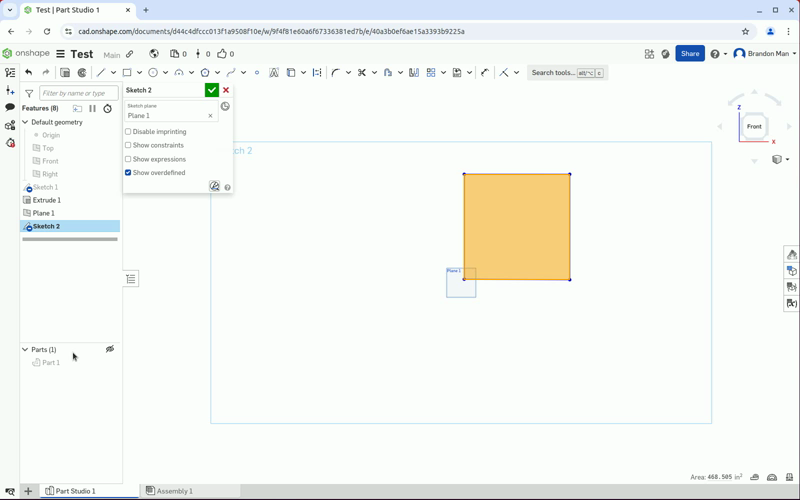
key(shift+e)
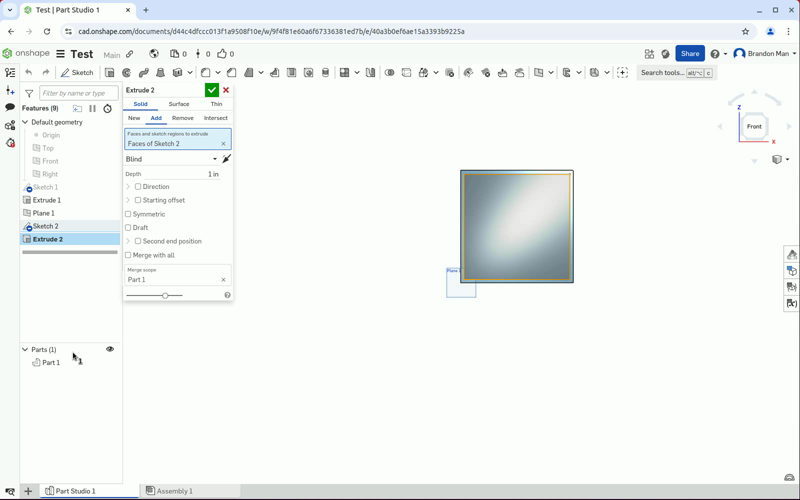
mouse_move(143, 106)
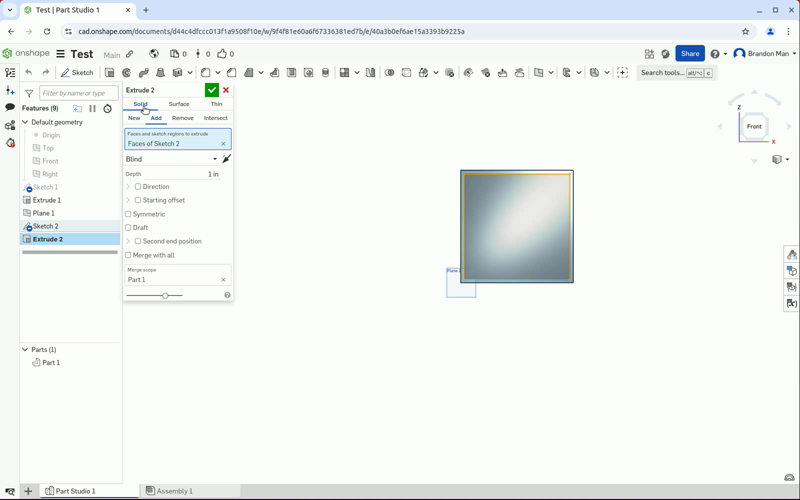
click(143, 106)
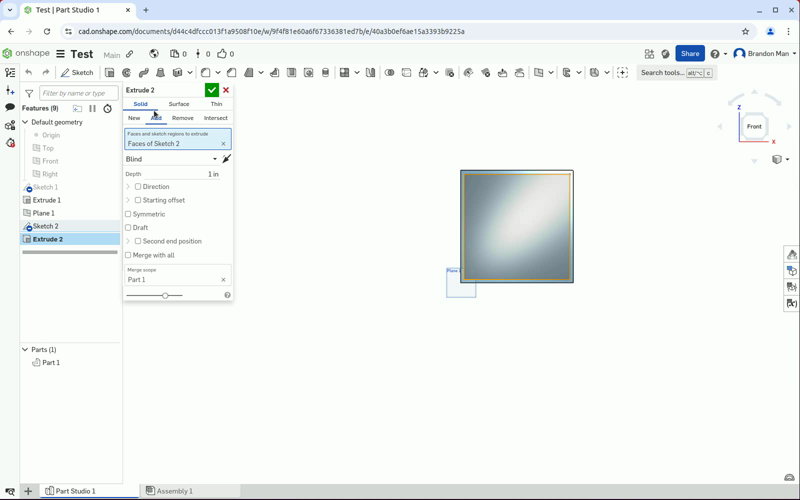
mouse_move(186, 120)
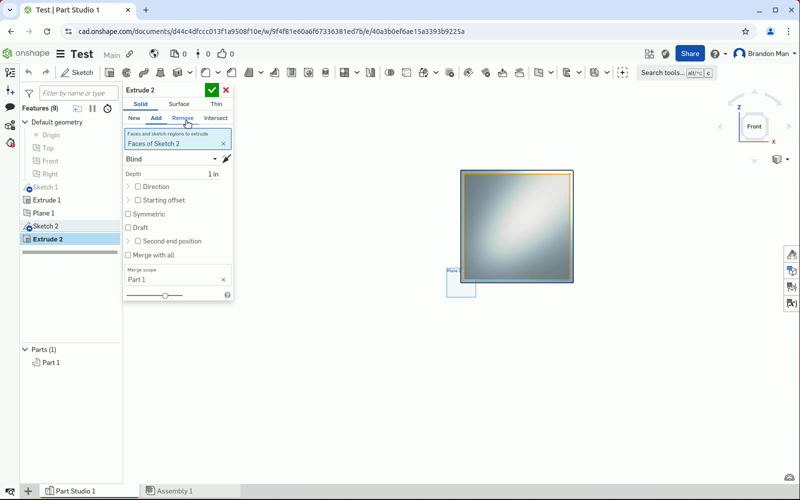
click(186, 120)
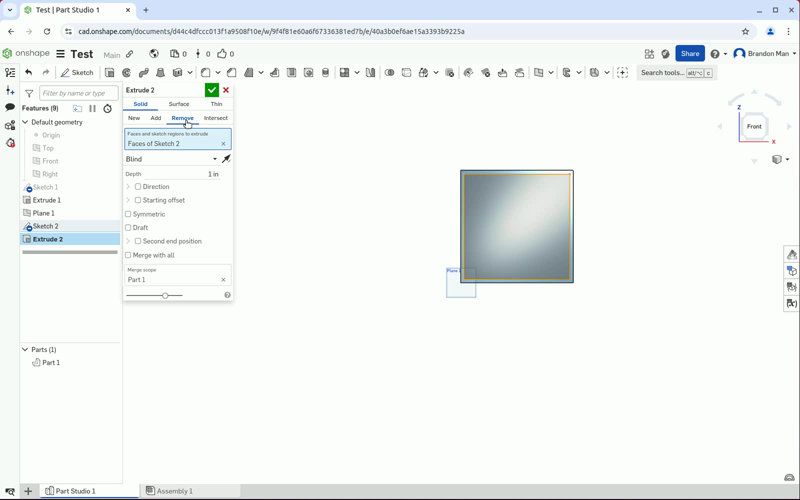
key(tab, 4)
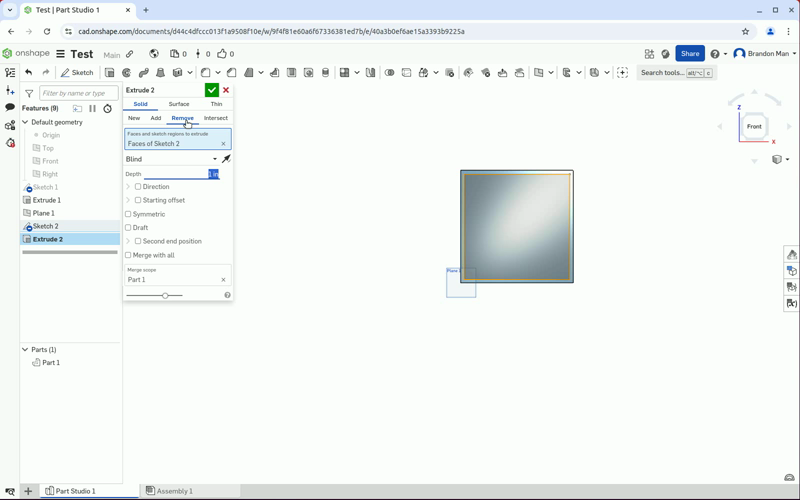
text(22.386)
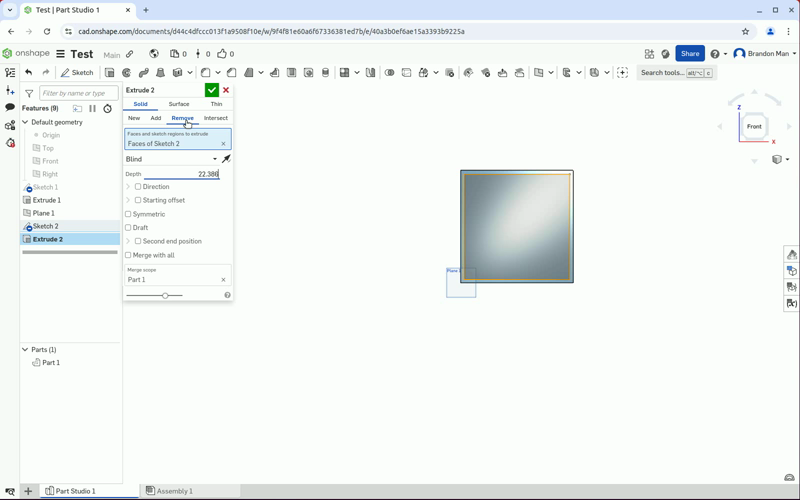
key(tab, 6)
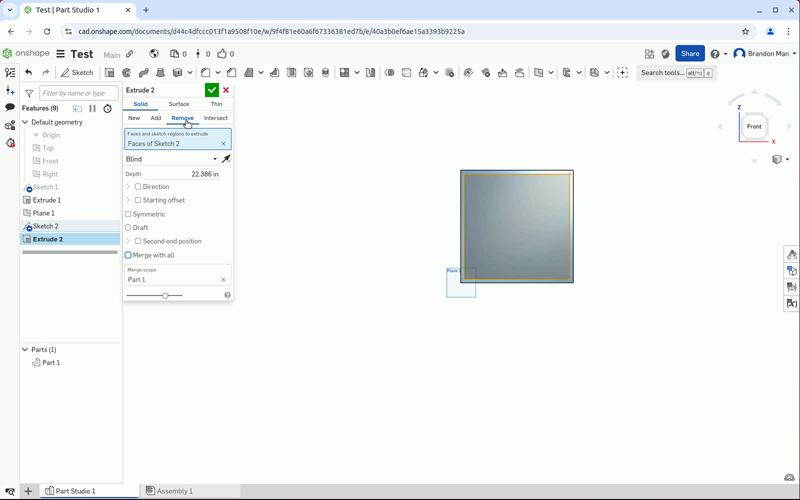
key(space)
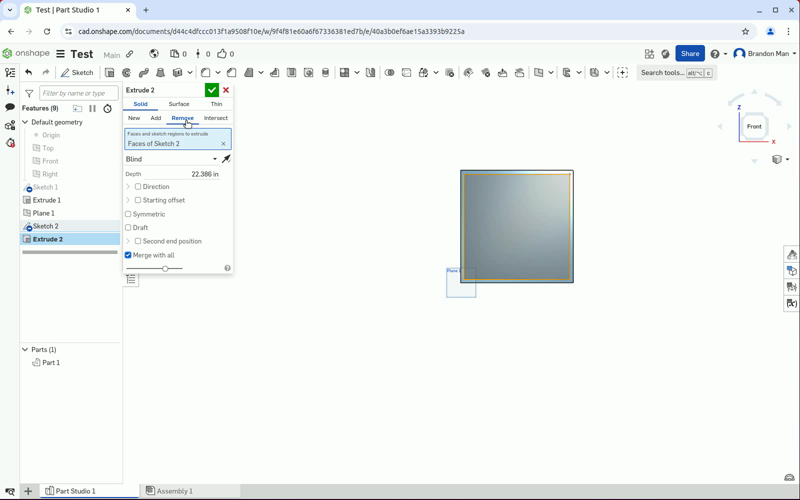
key(enter)
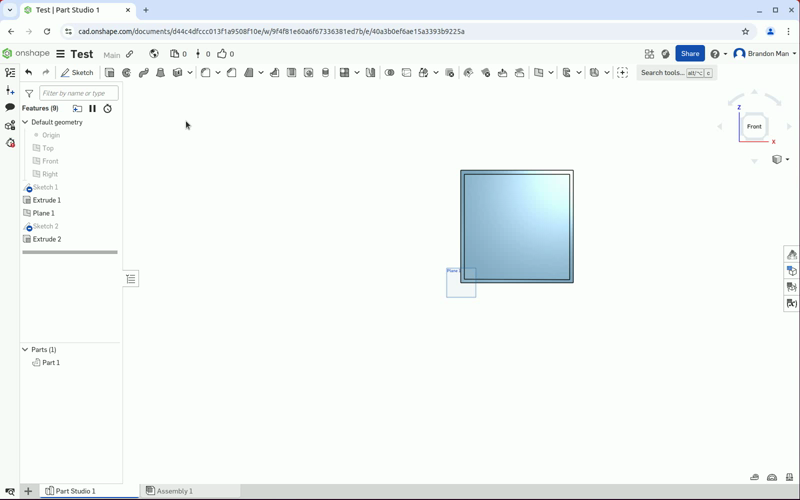
key(shift+h)
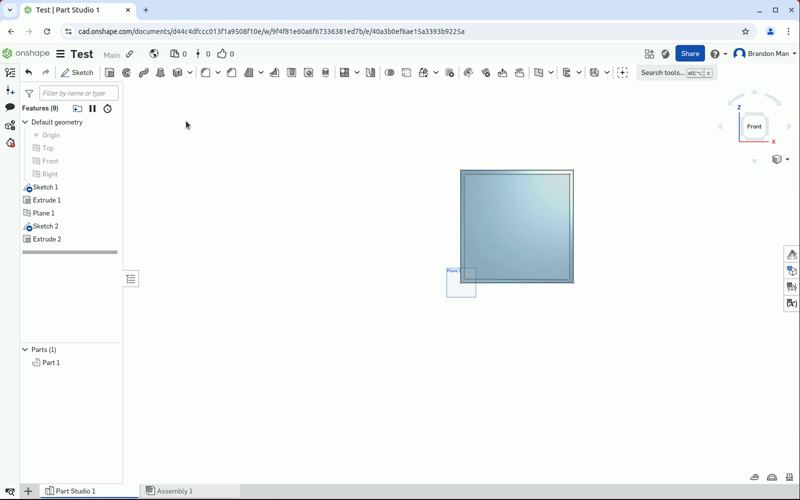
key(shift+h)
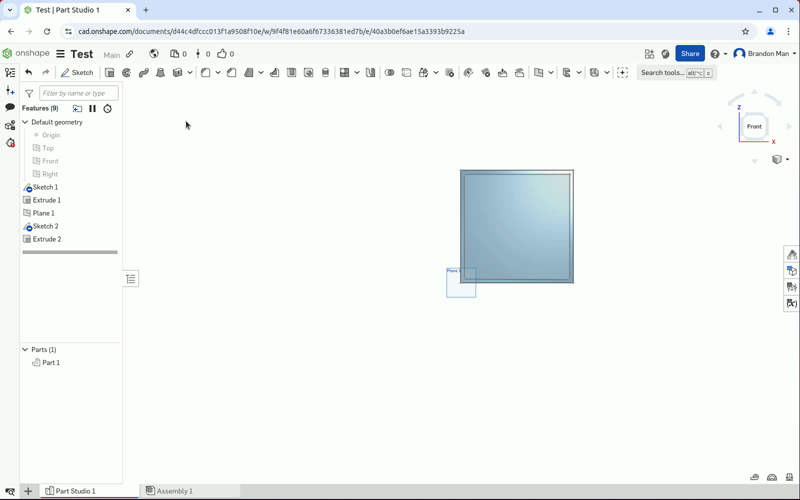
key(shift+7)
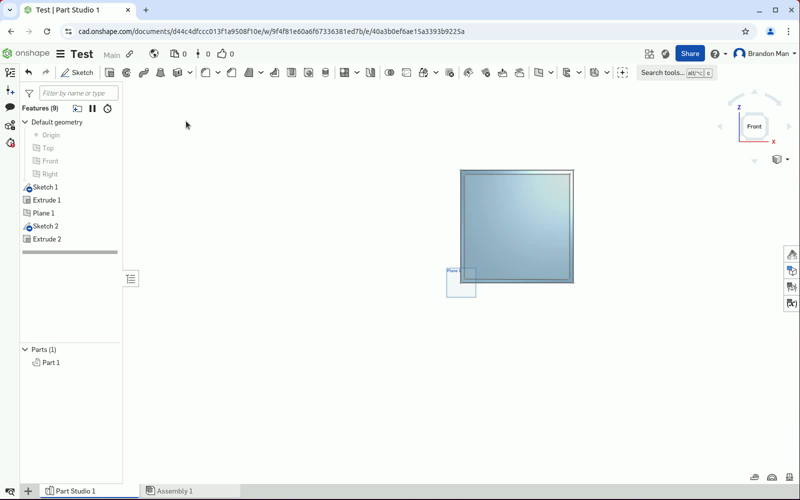
key(left, 2)
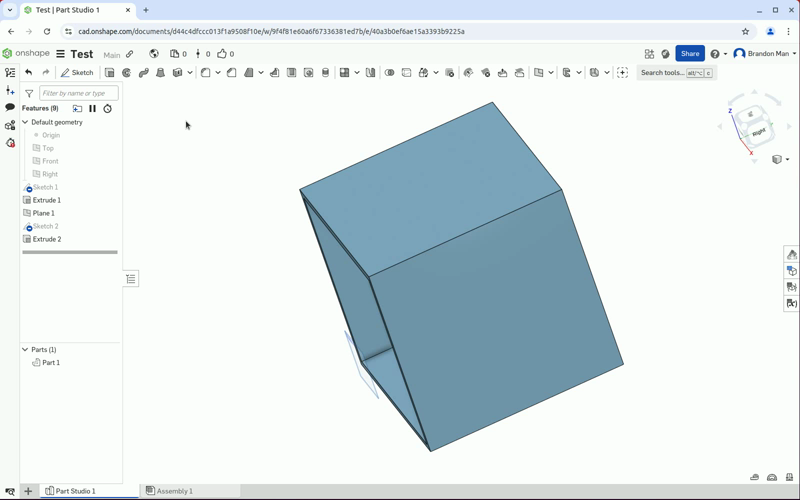
key(down, 2)
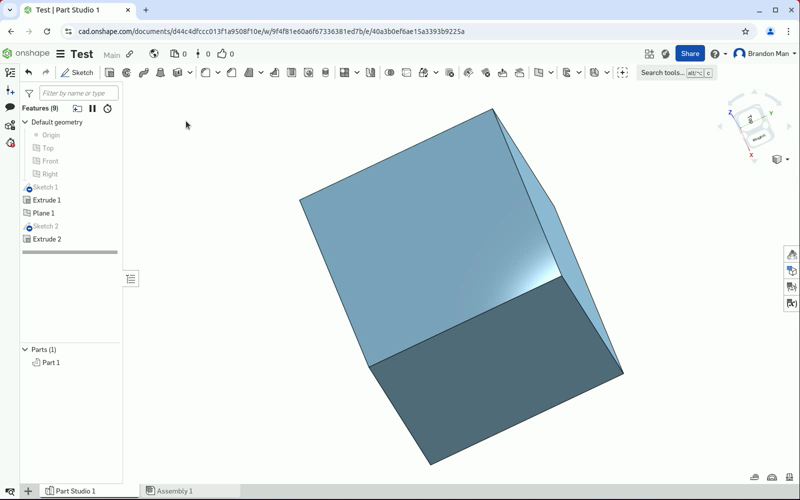
key(up, 2)
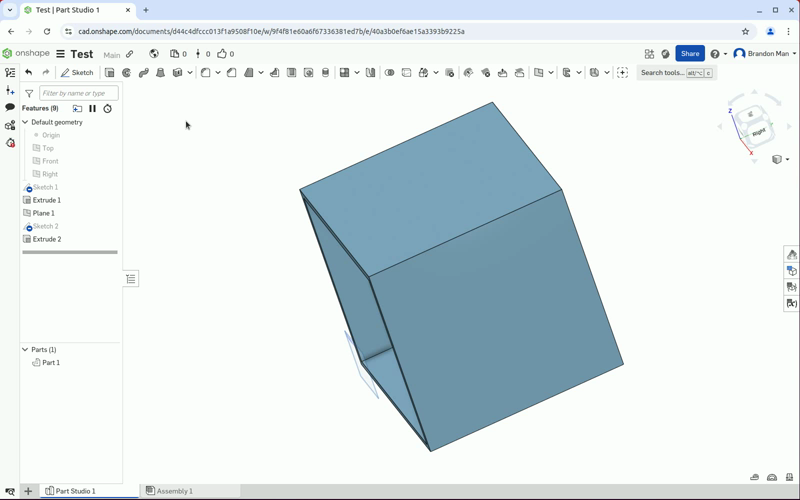
key(right, 2)
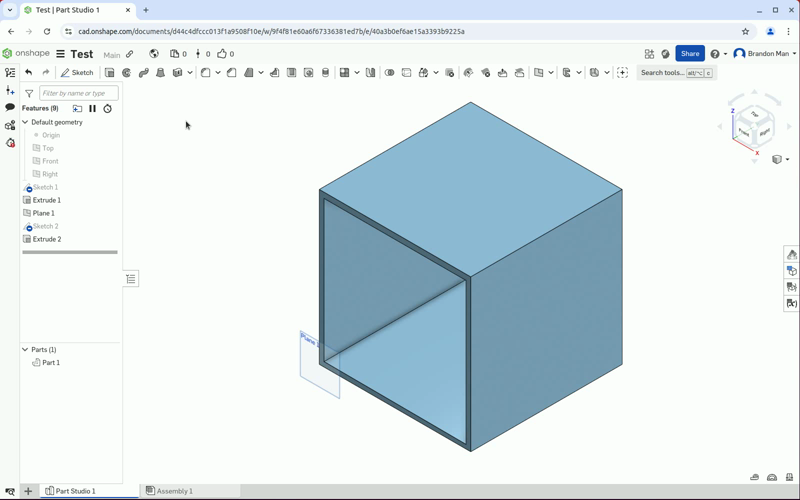
mouse_move(73, 189)
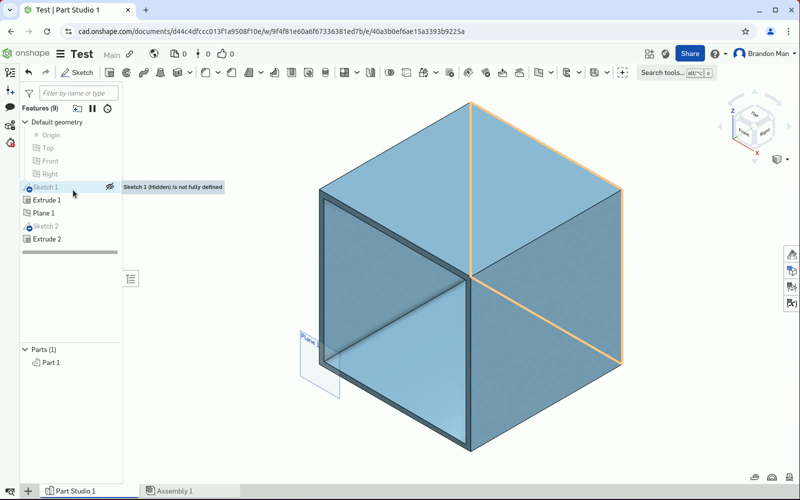
click(73, 189)